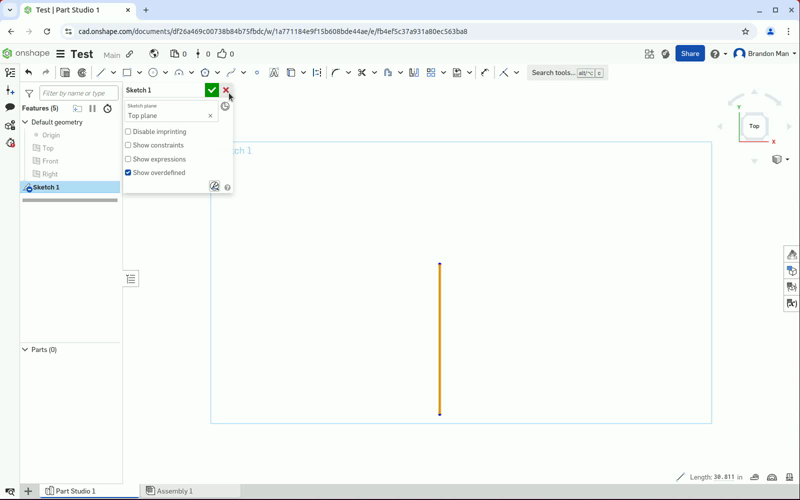
key(shift+h)
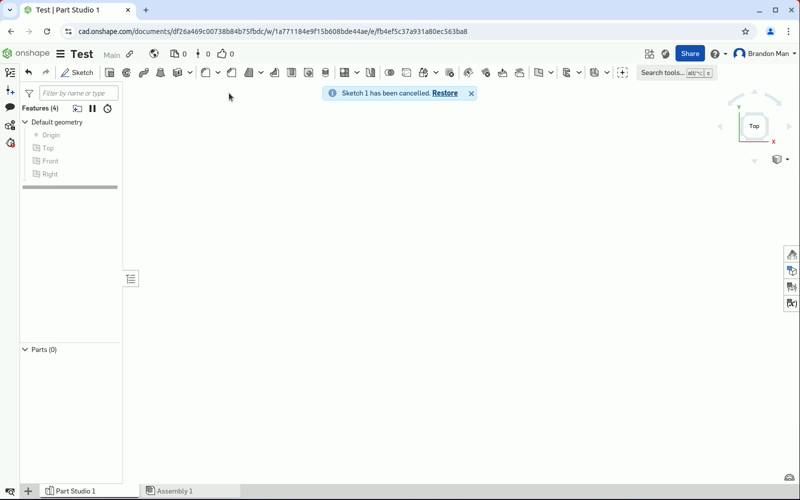
mouse_move(73, 352)
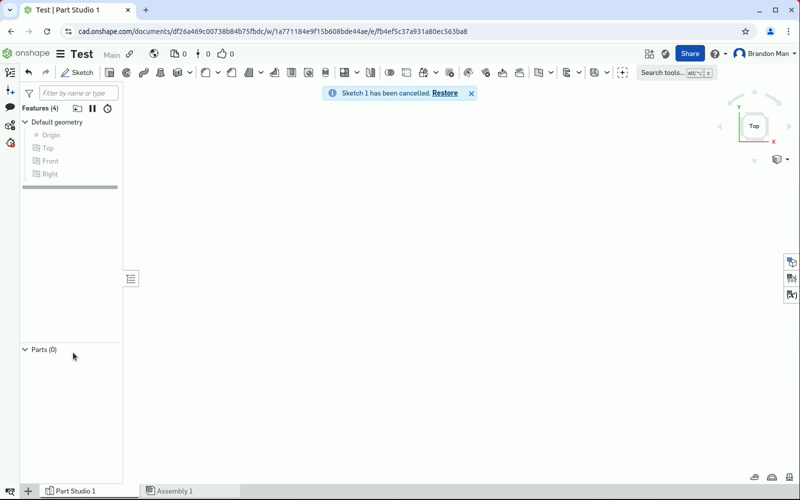
key(y)
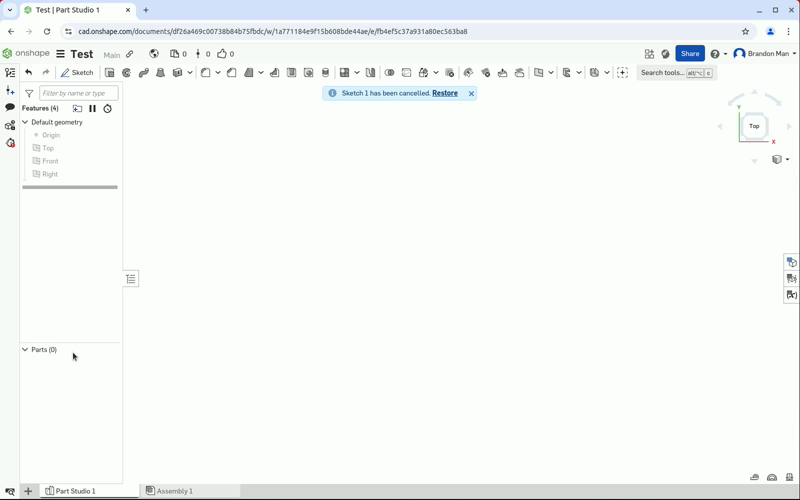
key(shift+p)
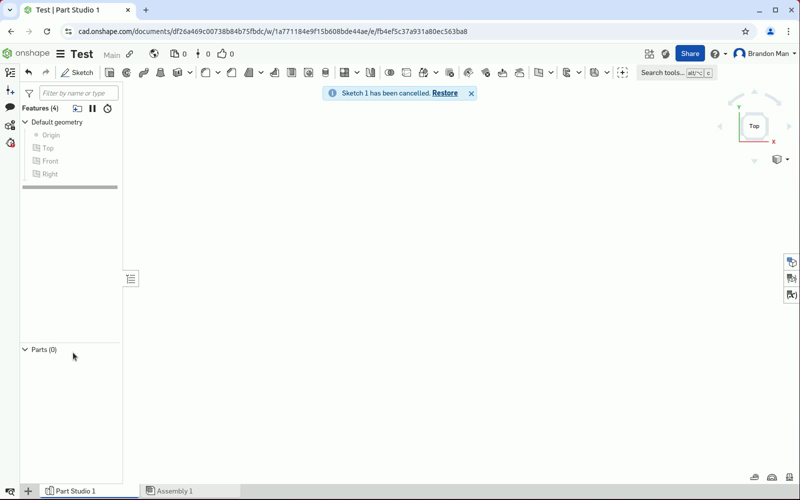
key(space)
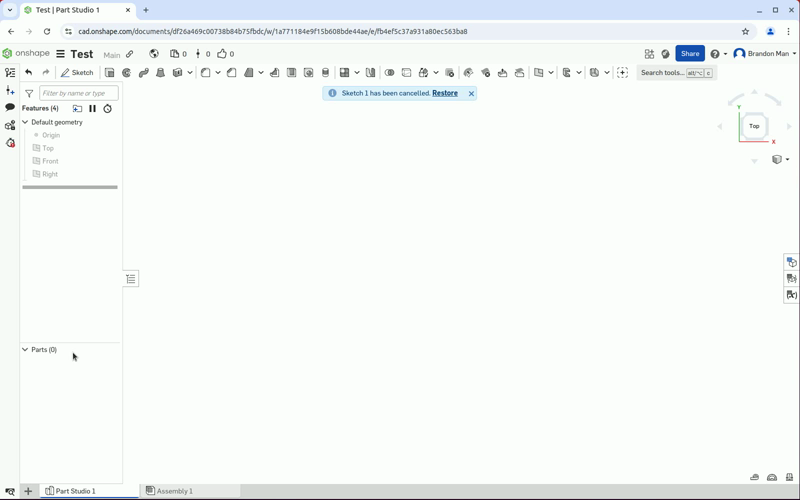
key_down(shift)
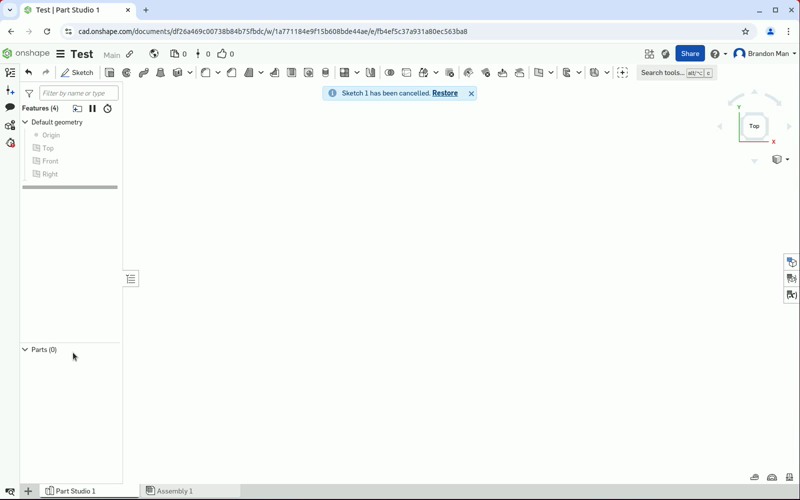
key(up)
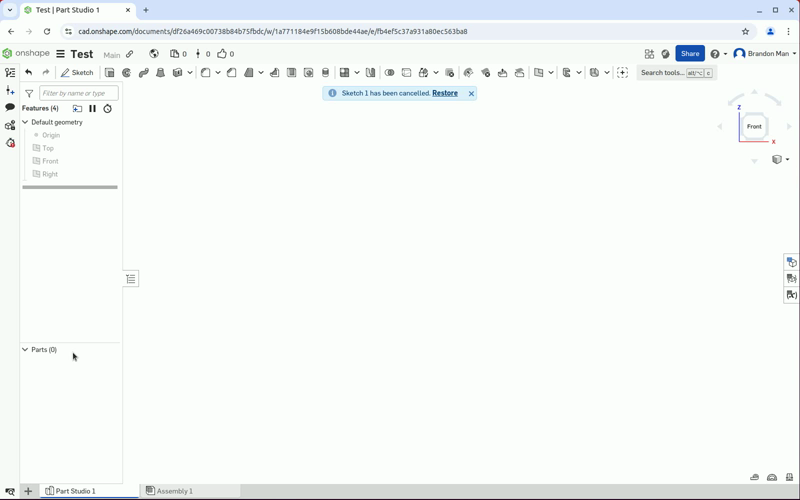
key_up(shift)
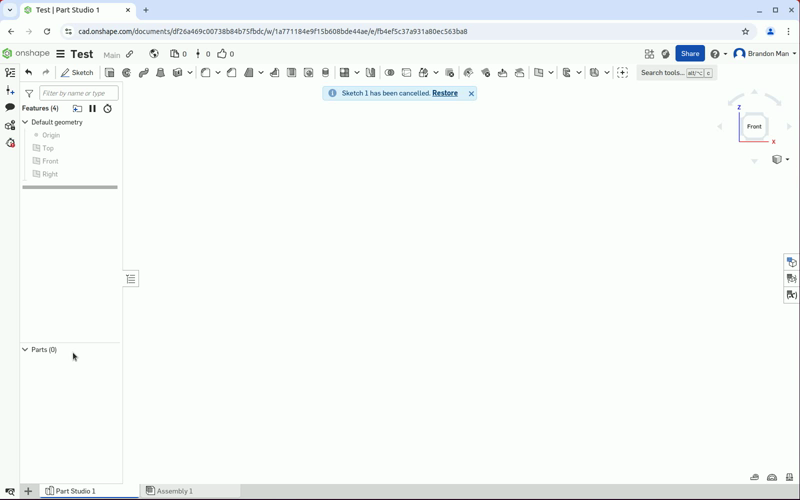
mouse_move(73, 352)
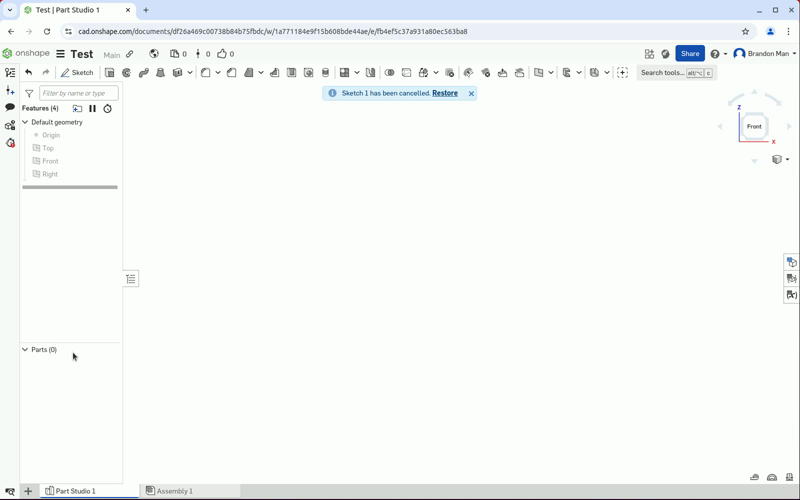
key(shift+y)
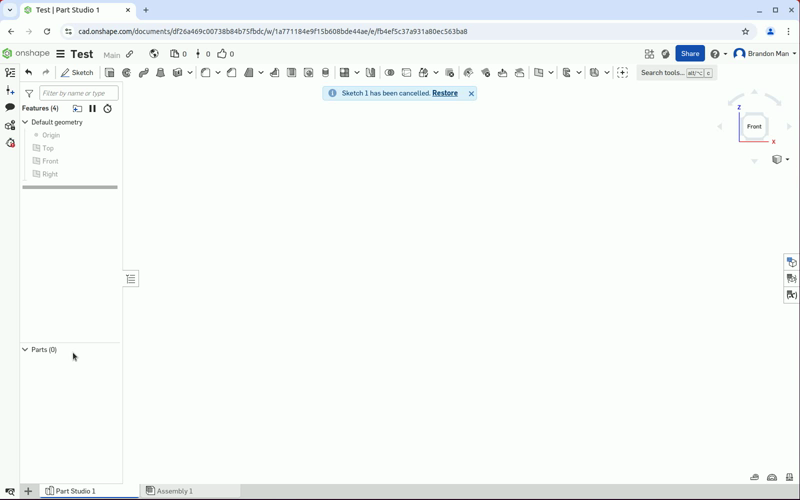
key(shift+s)
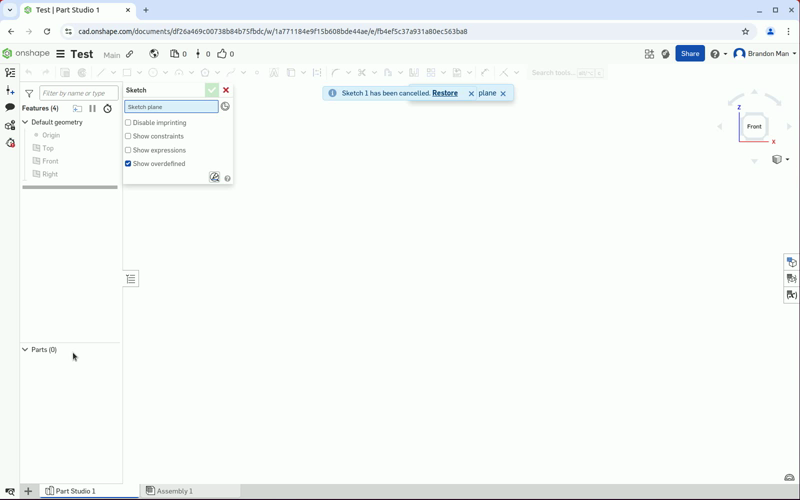
mouse_move(73, 163)
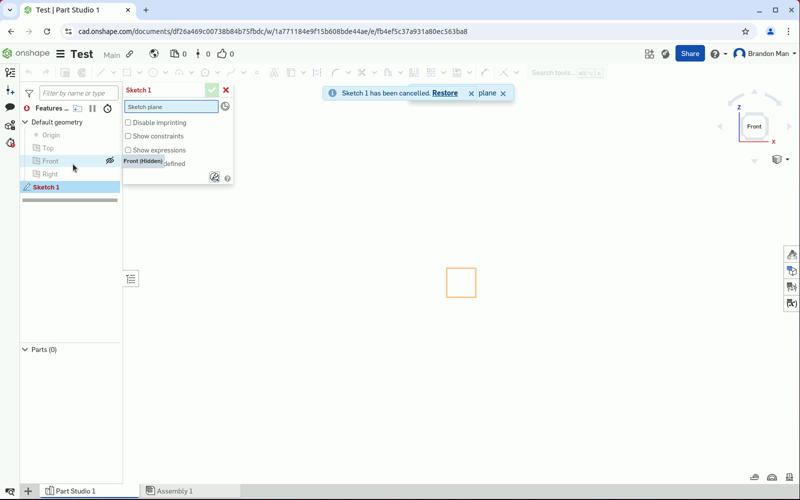
click(73, 163)
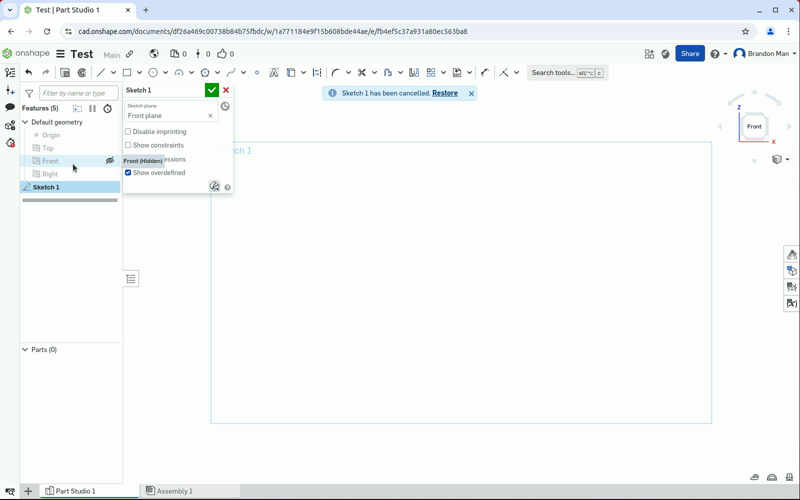
mouse_move(73, 352)
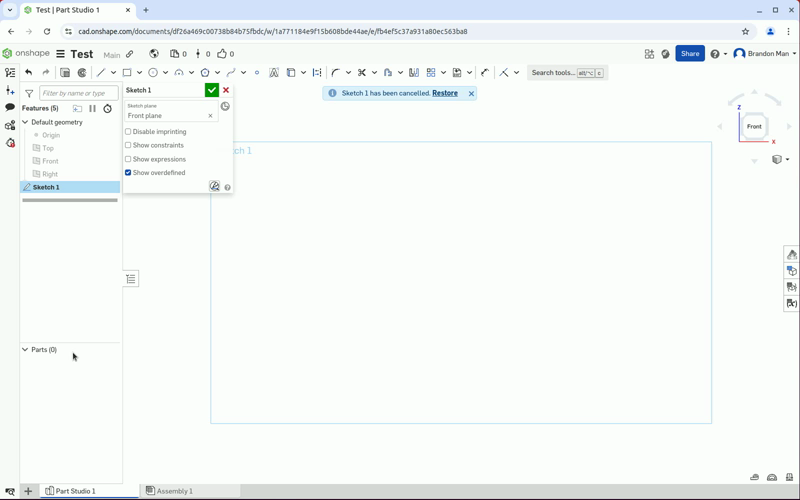
key(y)
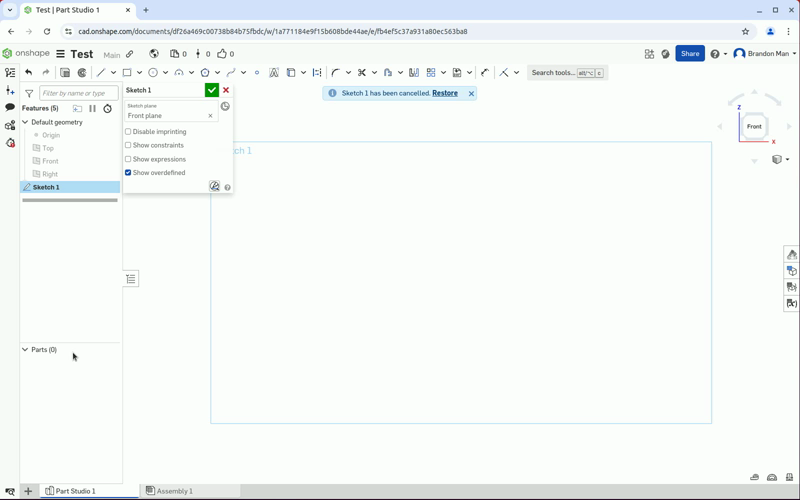
key(c)
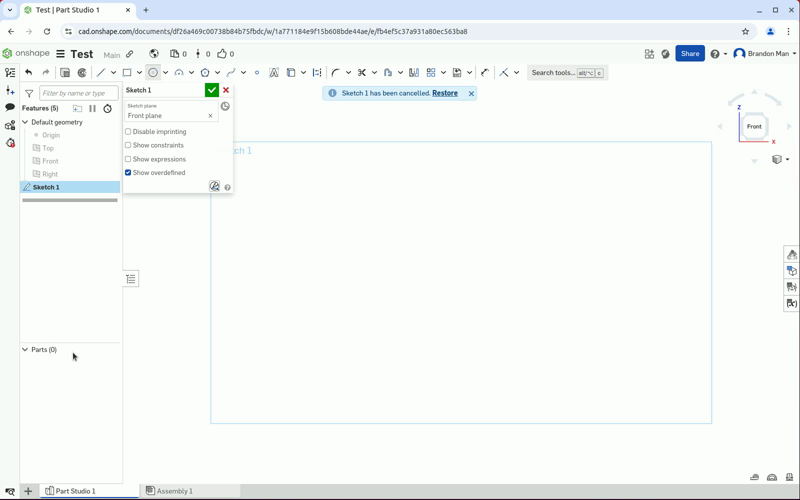
key_down(shift)
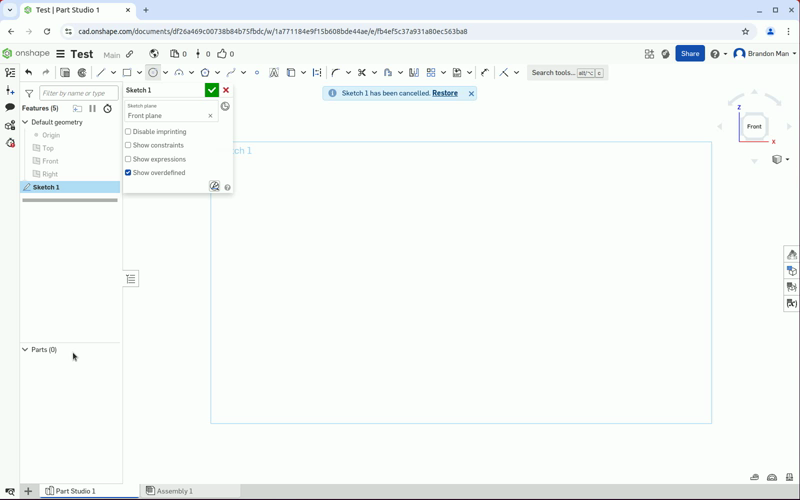
mouse_move(461, 282)
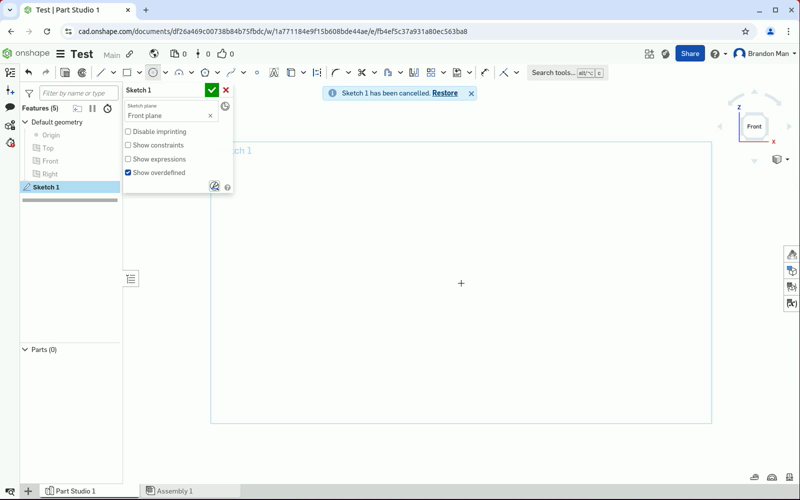
click(461, 282)
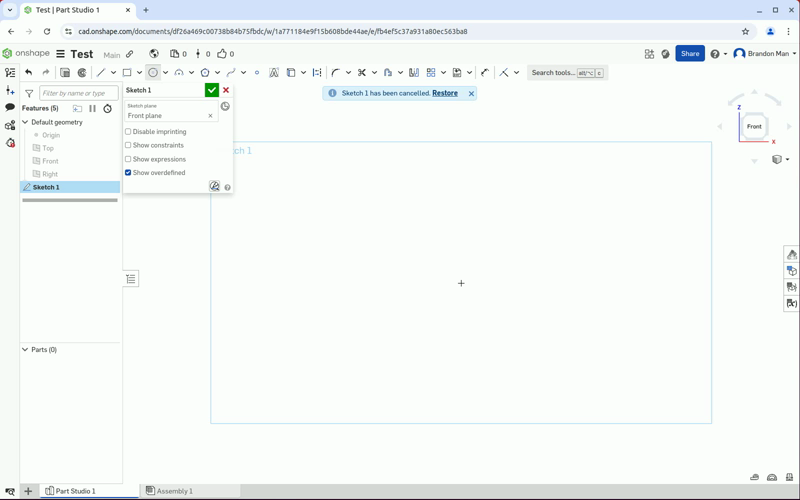
key_up(shift)
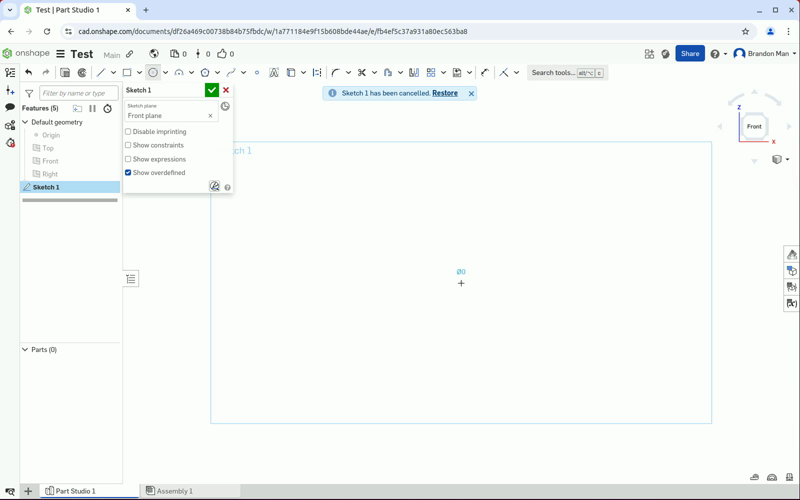
mouse_move(491, 282)
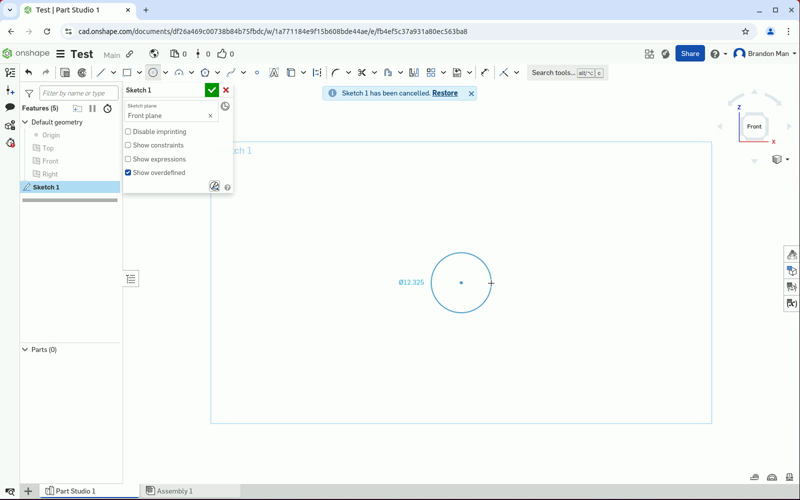
click(491, 282)
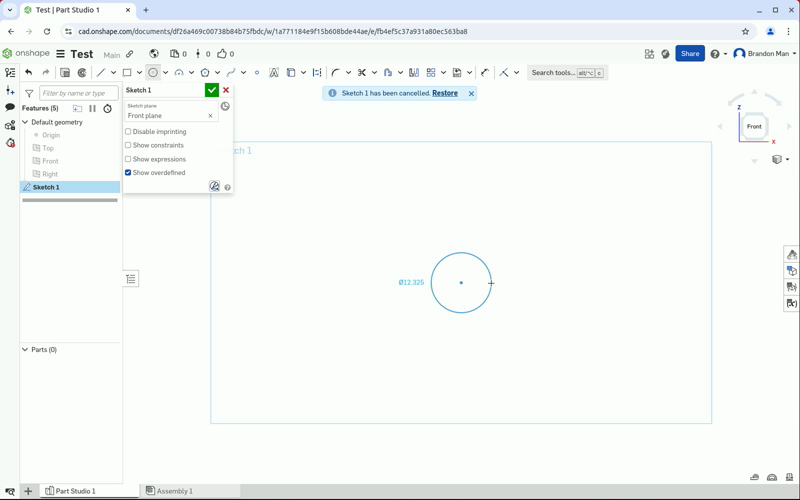
key(esc)
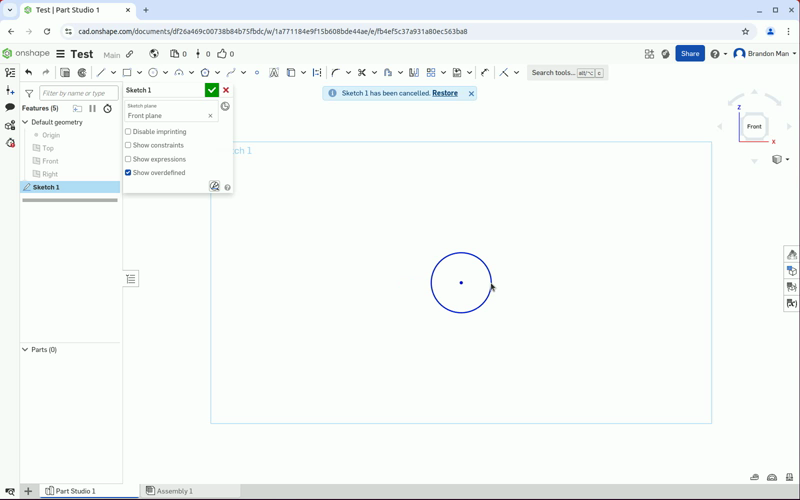
key(c)
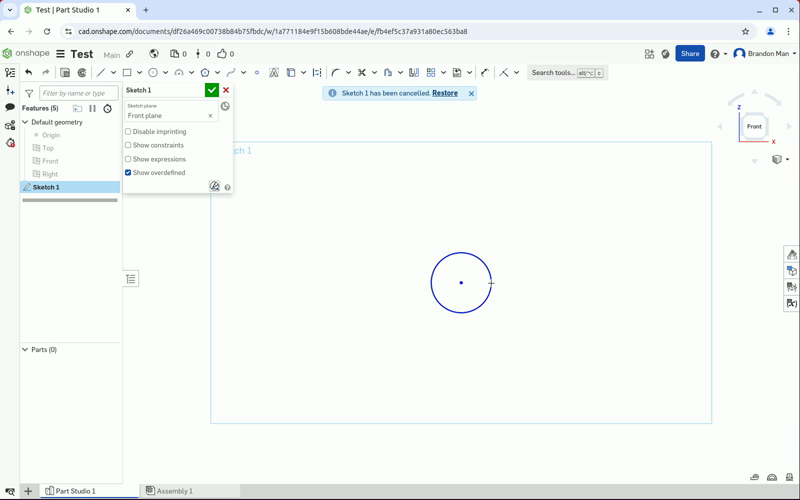
key_down(shift)
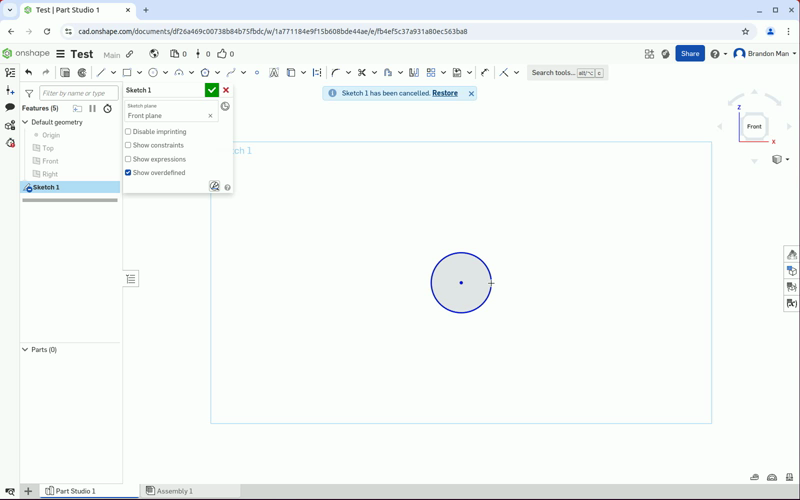
mouse_move(461, 282)
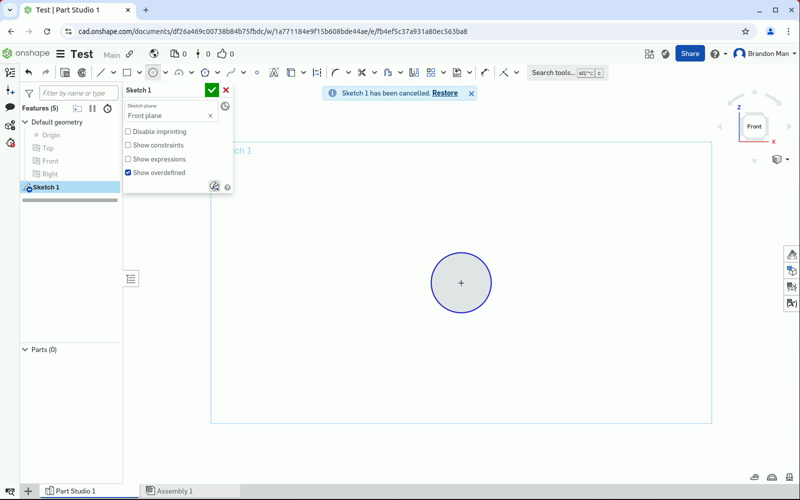
click(461, 282)
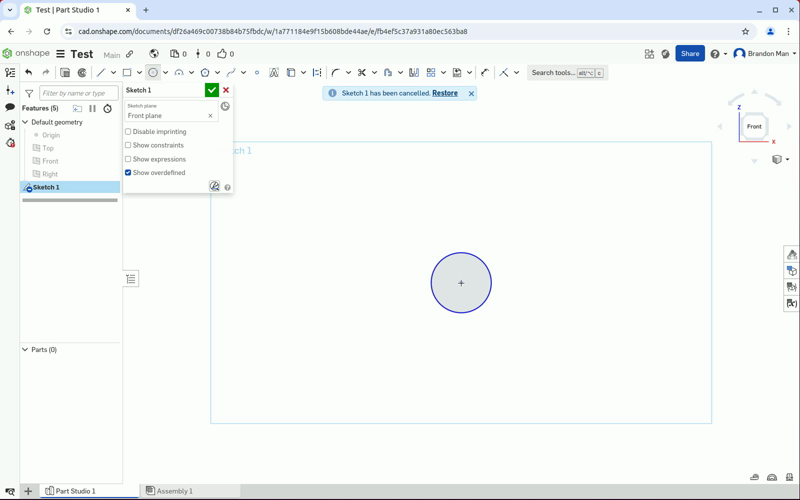
key_up(shift)
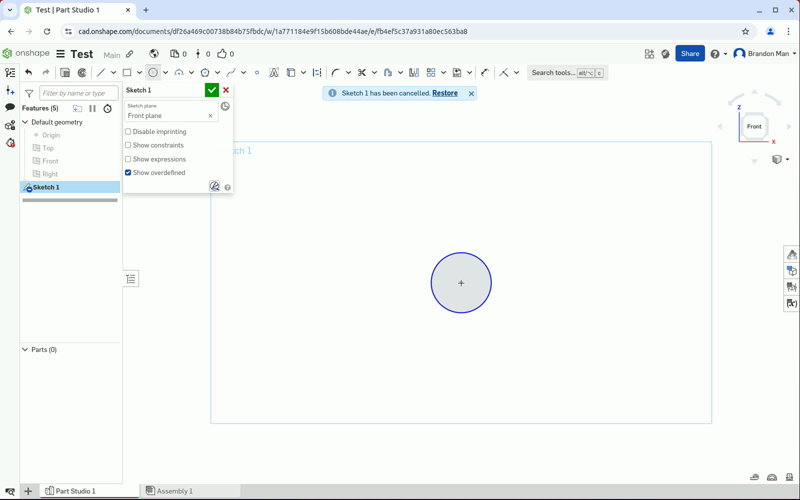
mouse_move(488, 282)
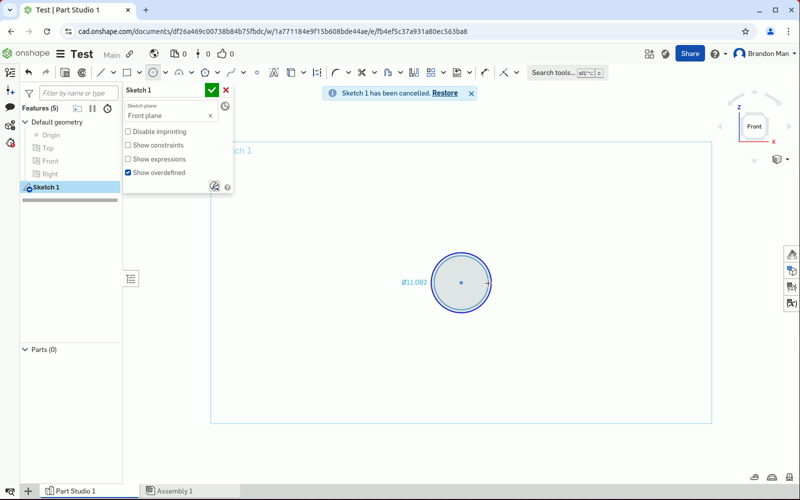
scroll(6)
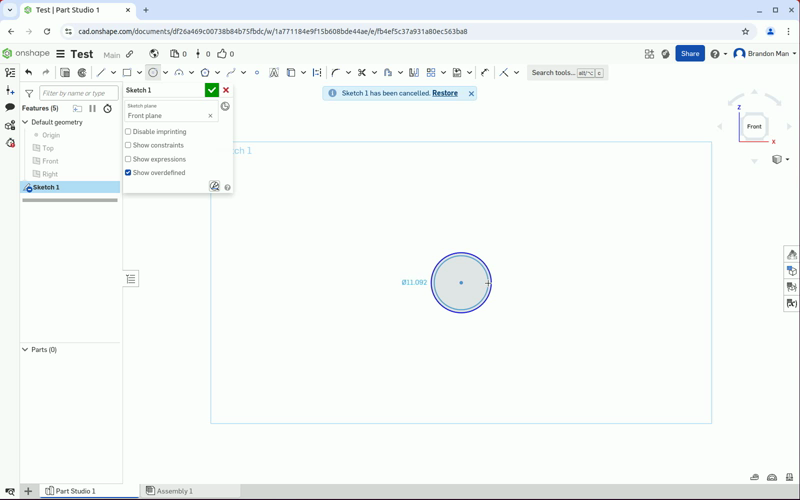
scroll(6)
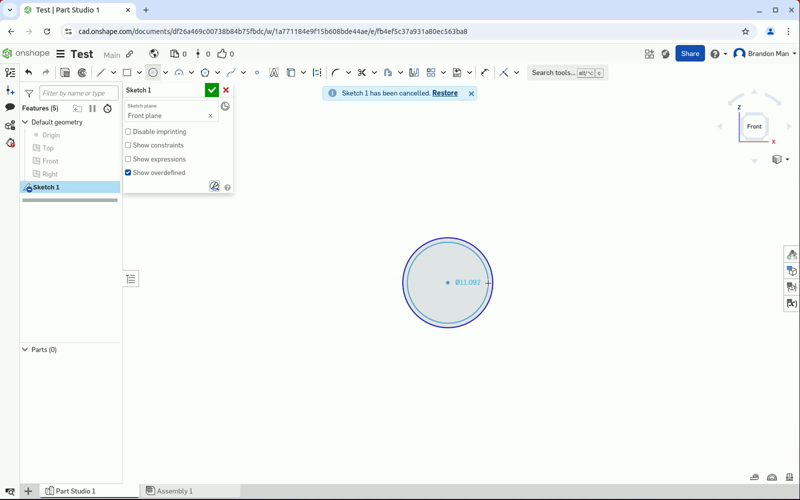
scroll(6)
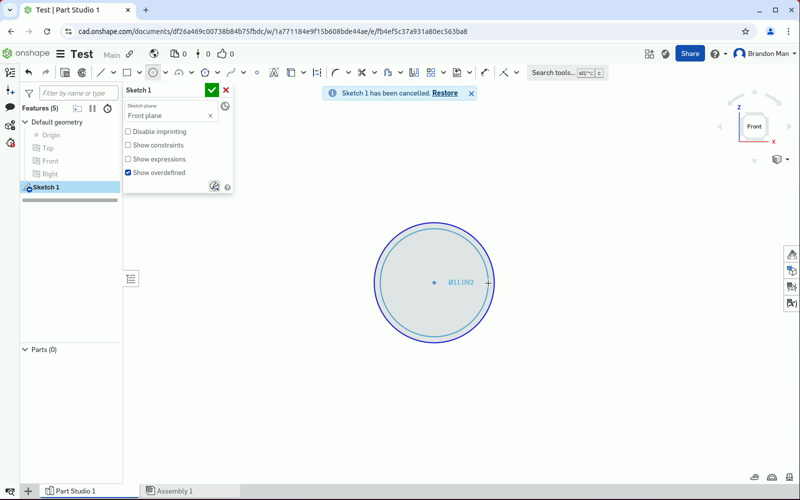
scroll(6)
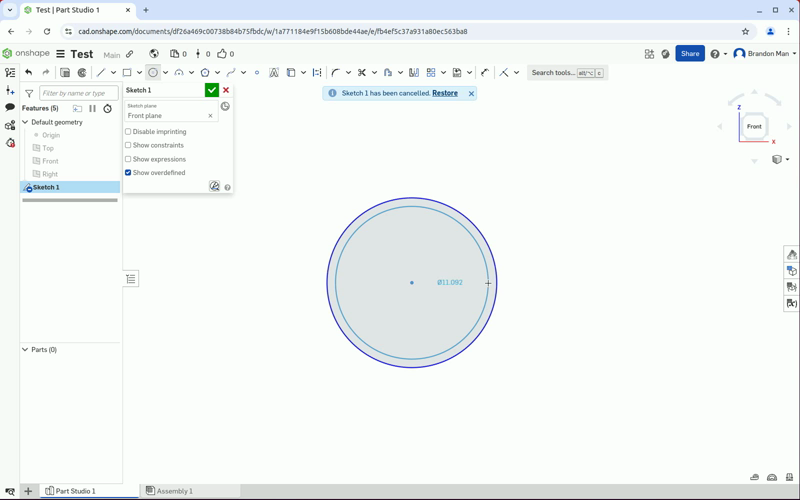
scroll(6)
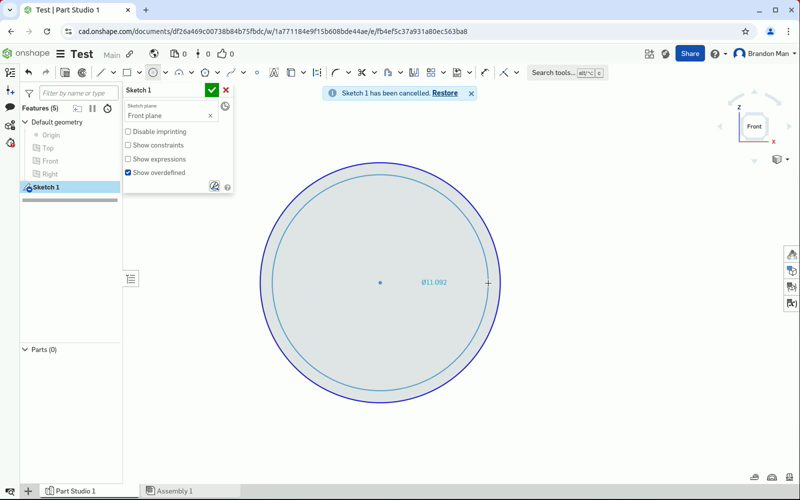
scroll(6)
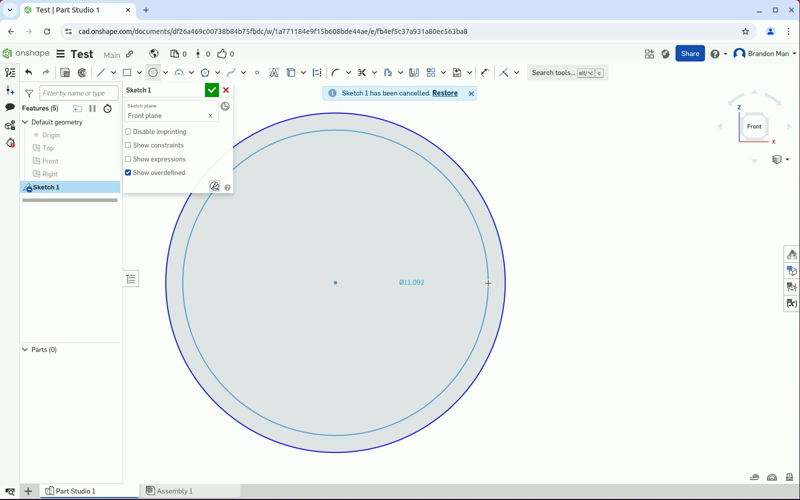
scroll(6)
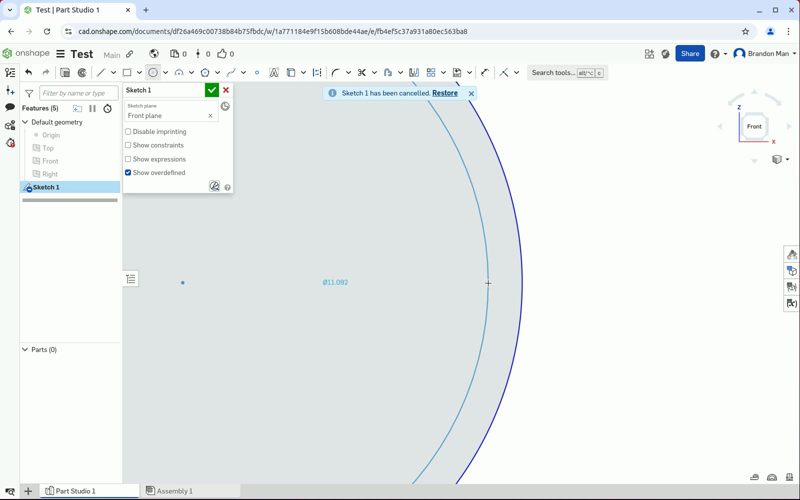
click(488, 282)
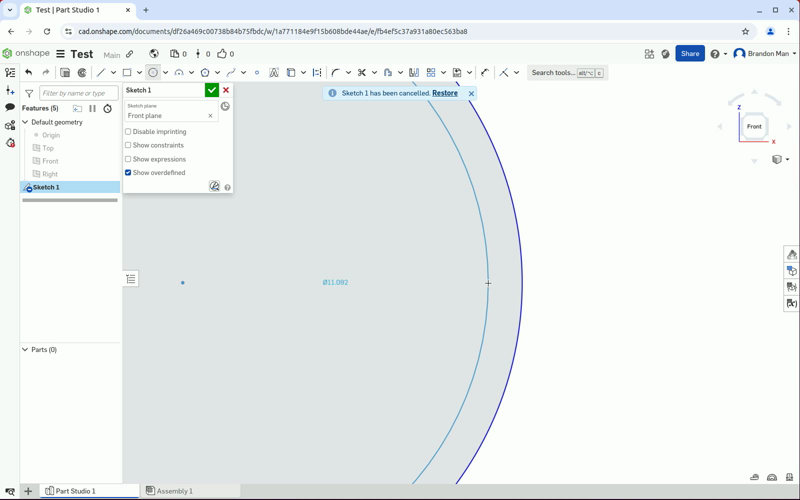
scroll(-6)
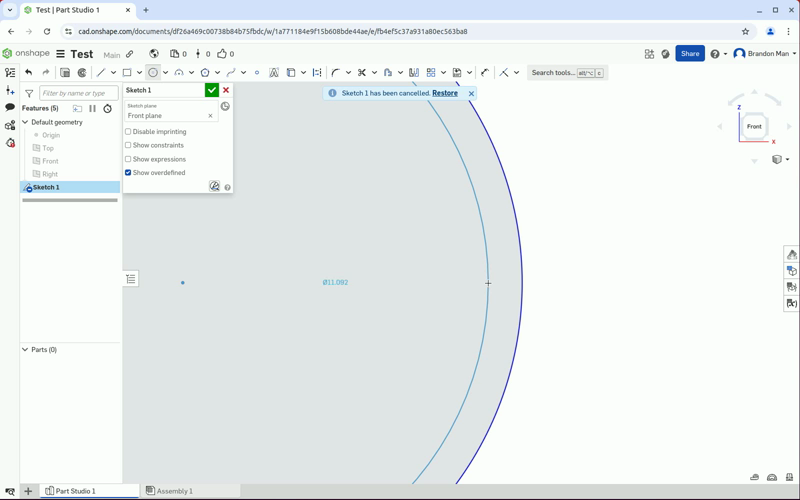
scroll(-6)
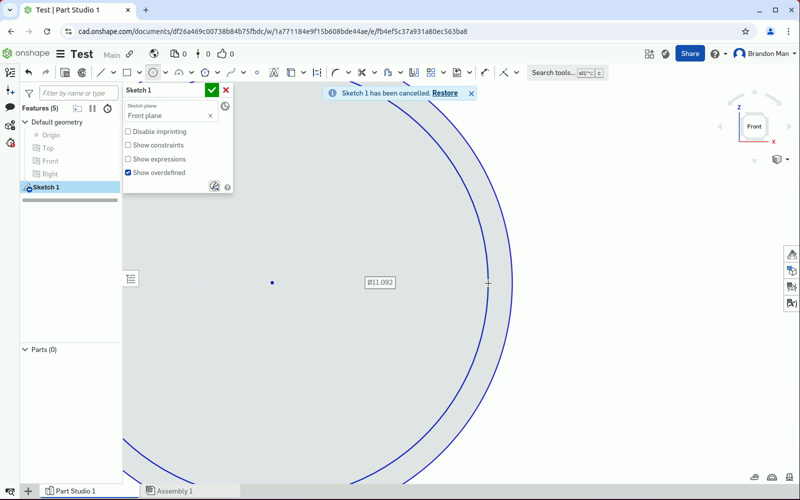
scroll(-6)
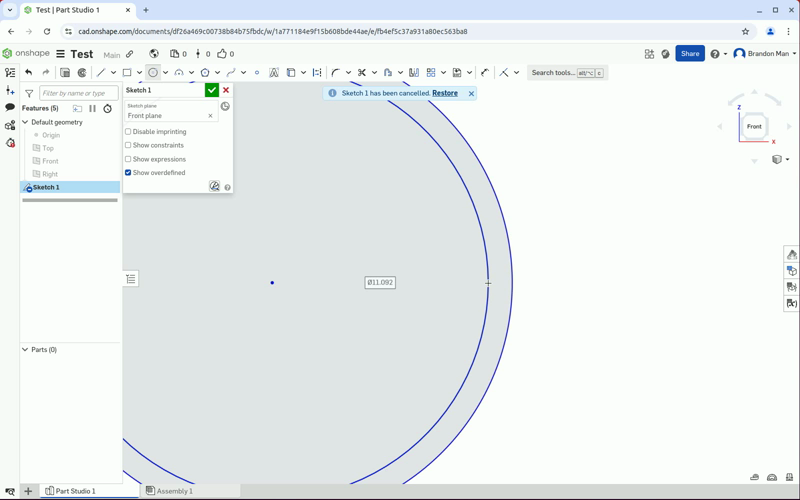
scroll(-6)
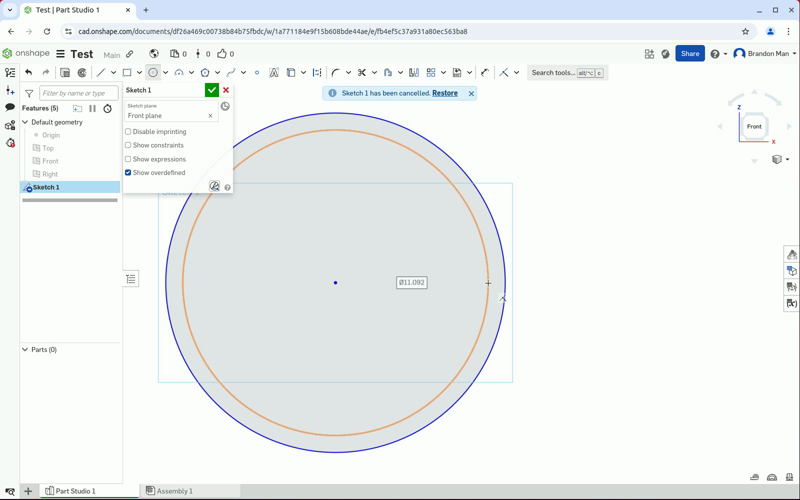
scroll(-6)
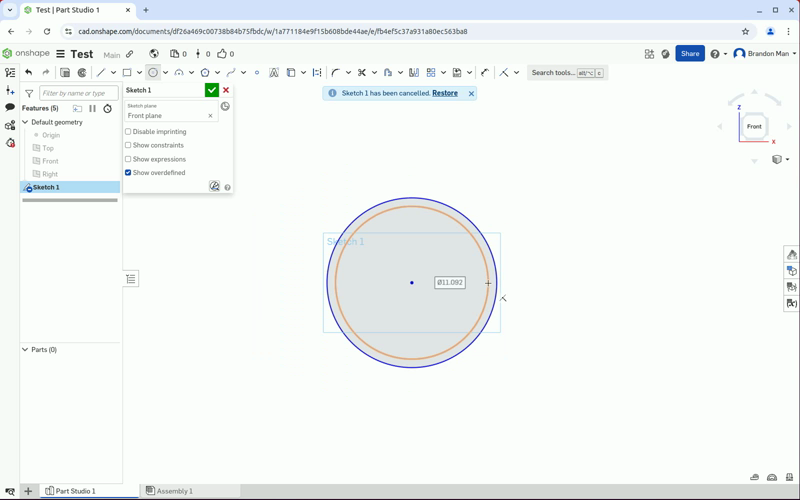
scroll(-6)
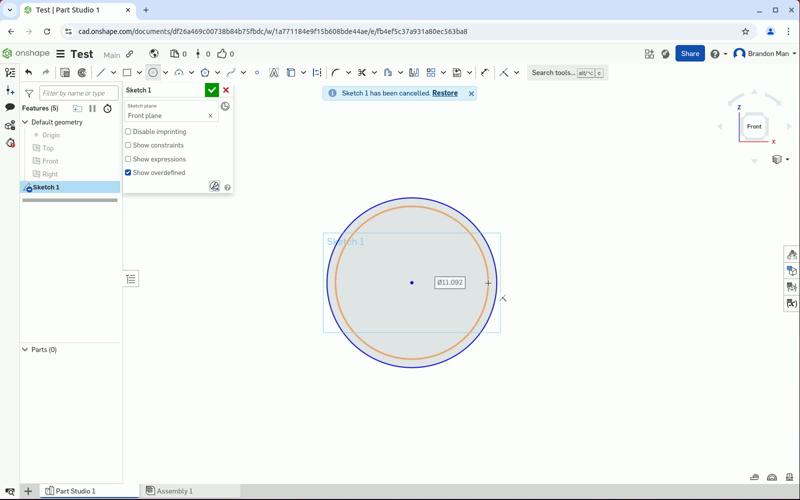
scroll(-6)
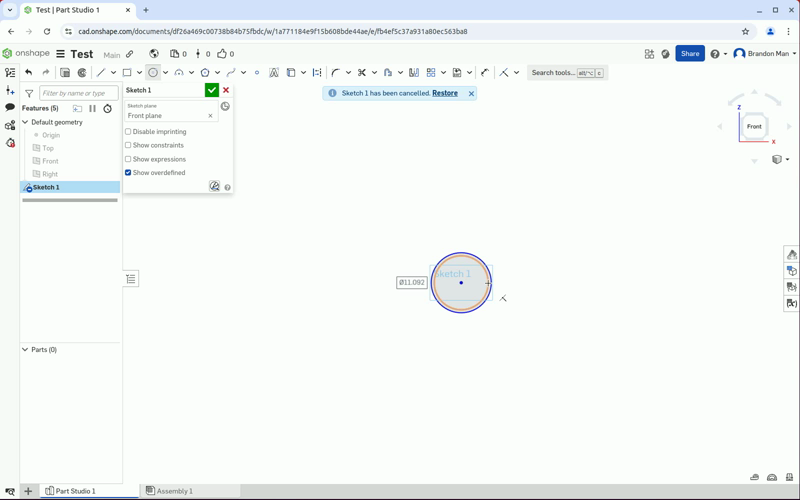
key(esc)
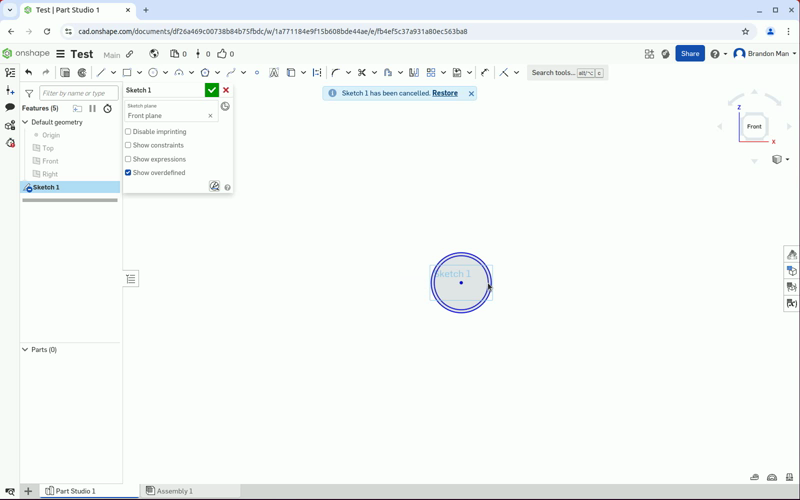
mouse_move(471, 255)
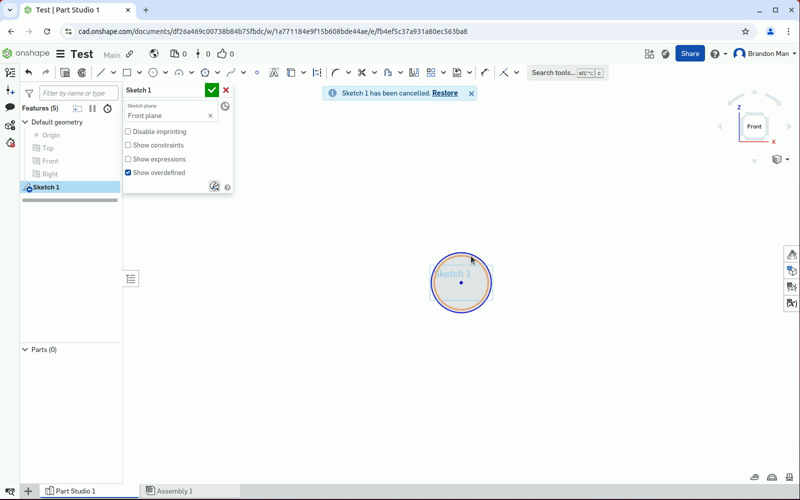
scroll(6)
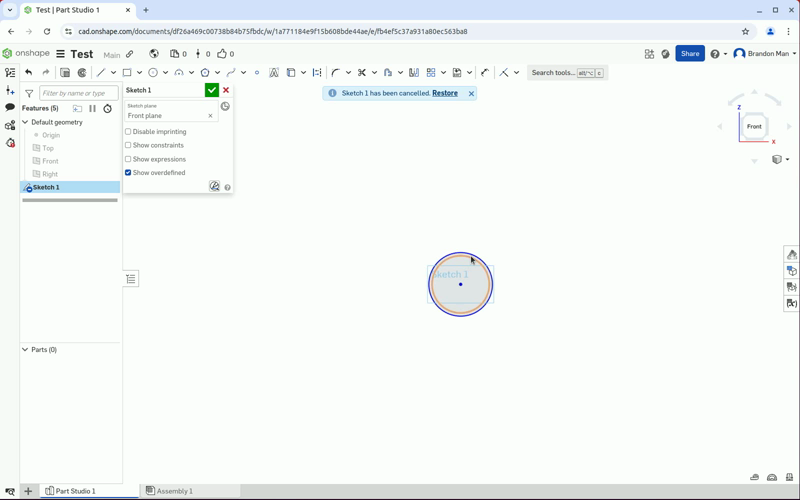
scroll(6)
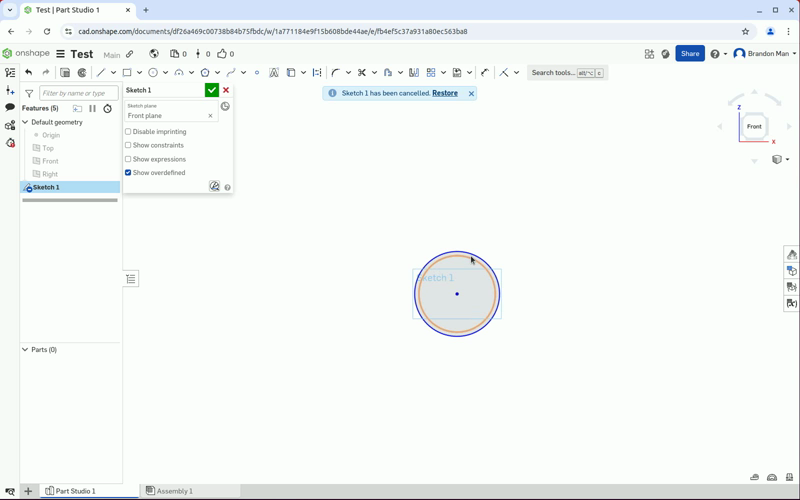
scroll(6)
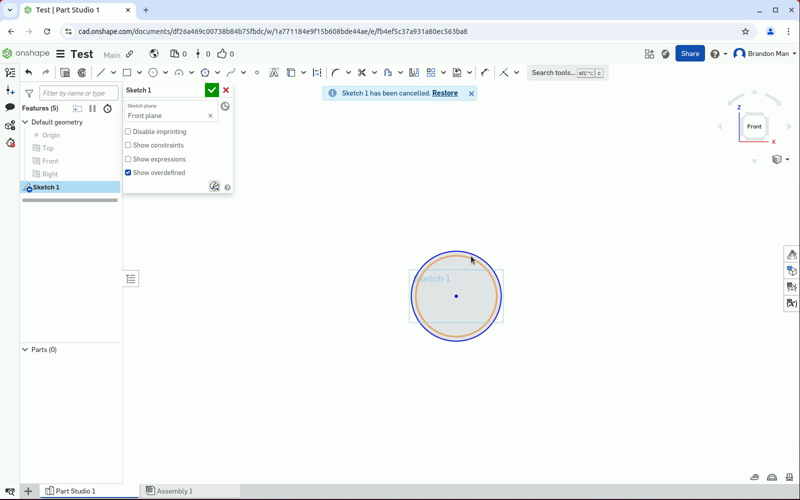
scroll(6)
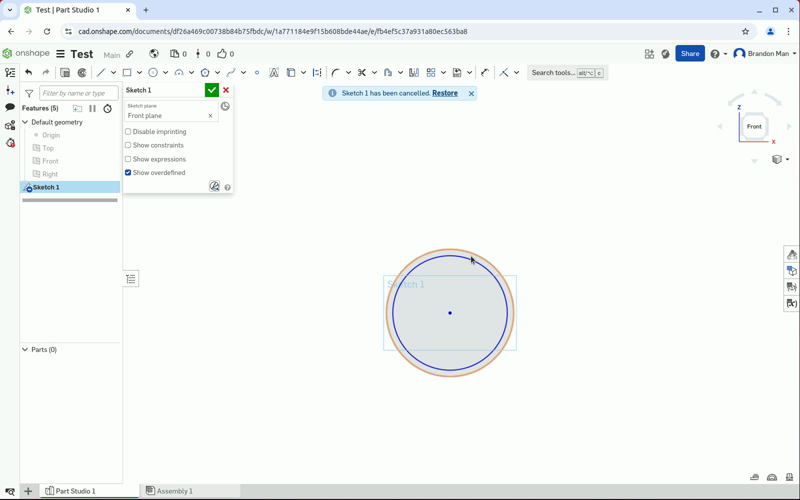
scroll(6)
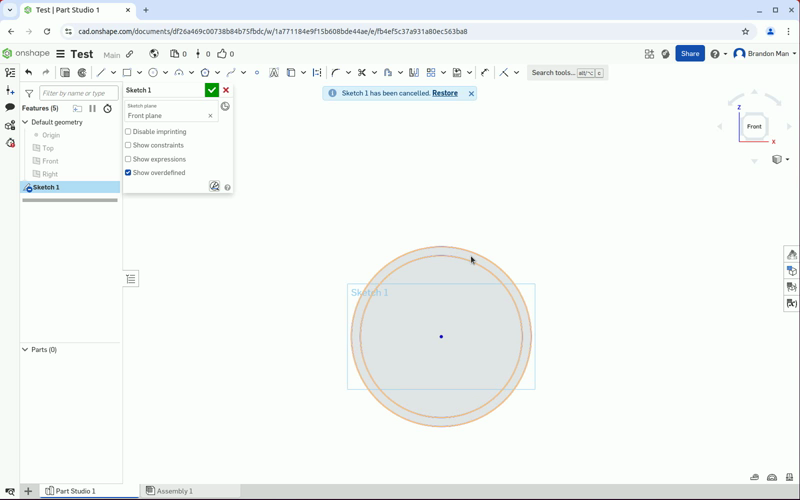
scroll(6)
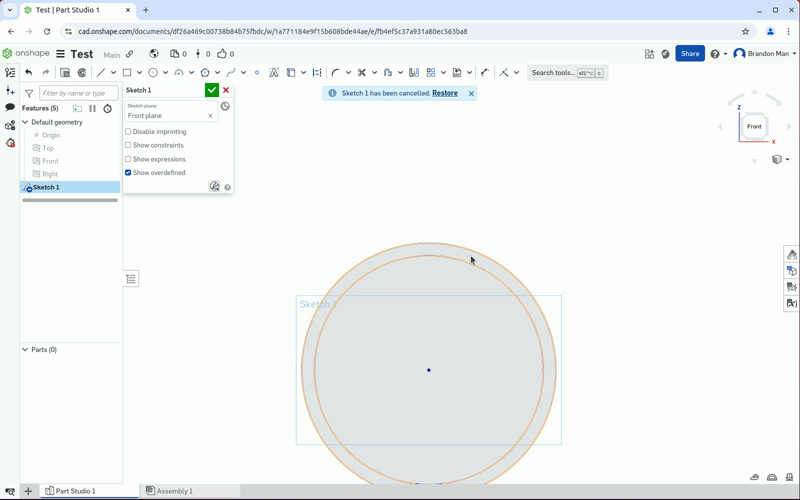
scroll(6)
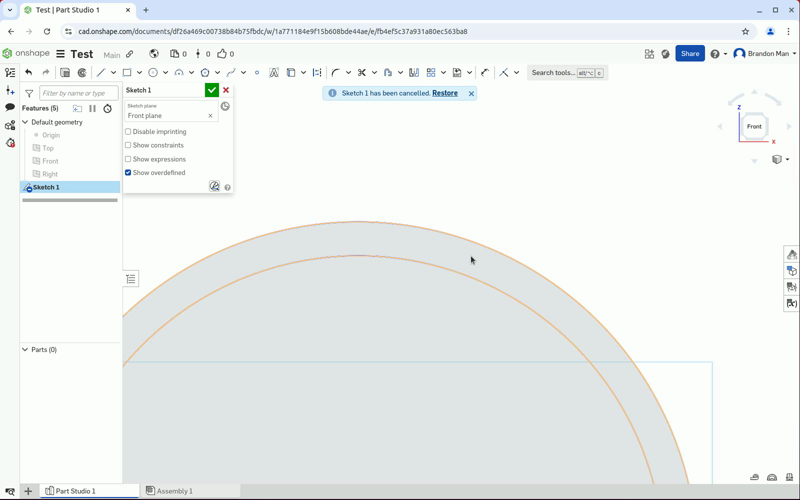
click(471, 255)
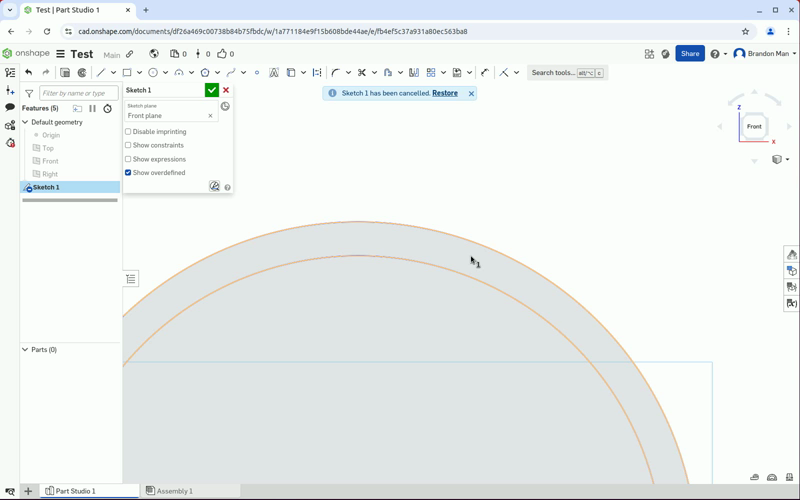
scroll(-6)
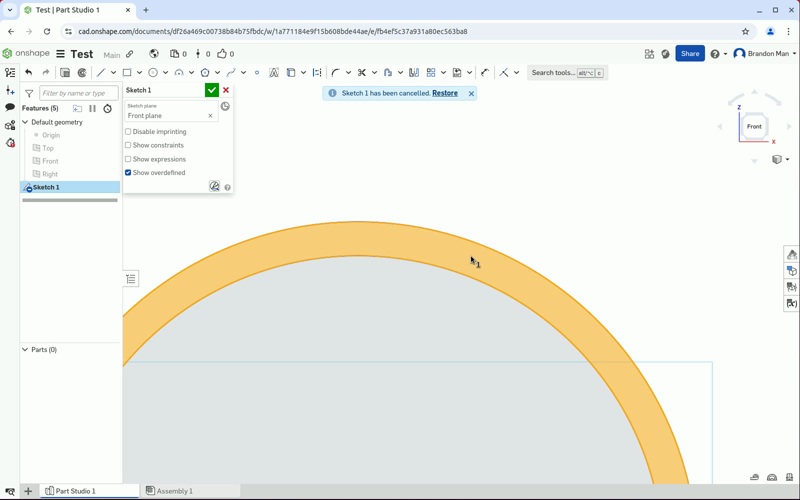
scroll(-6)
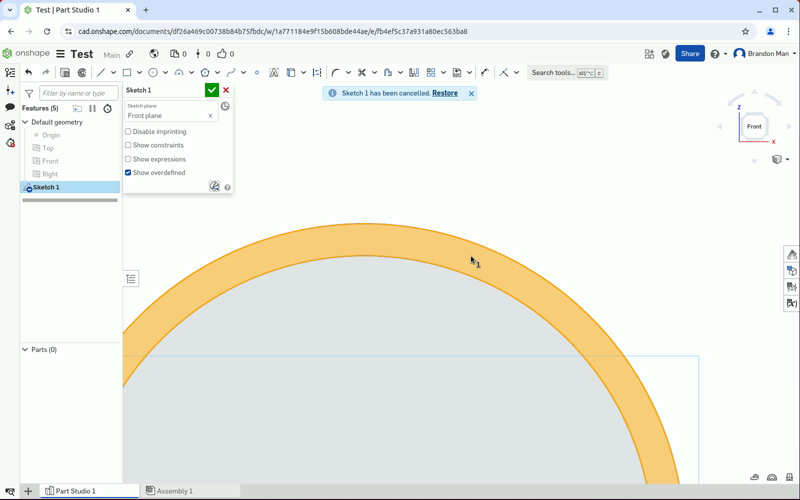
scroll(-6)
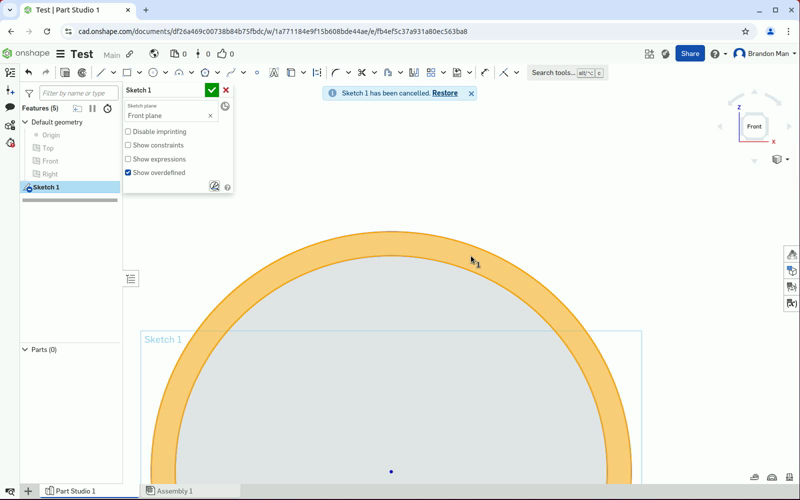
scroll(-6)
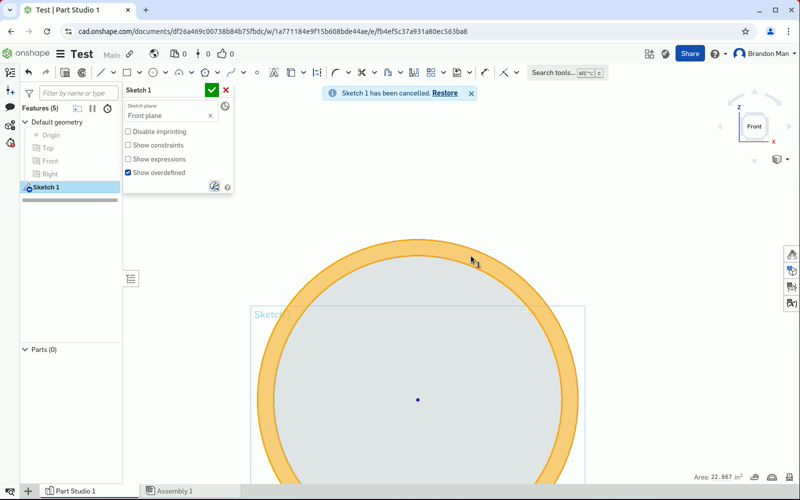
scroll(-6)
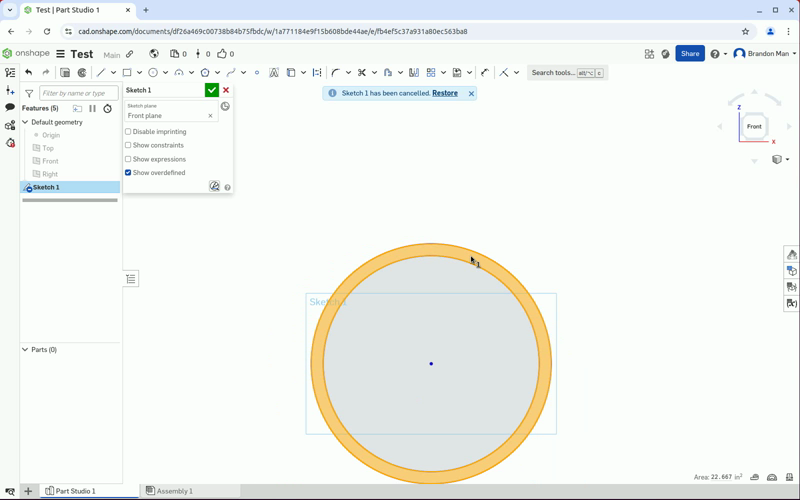
scroll(-6)
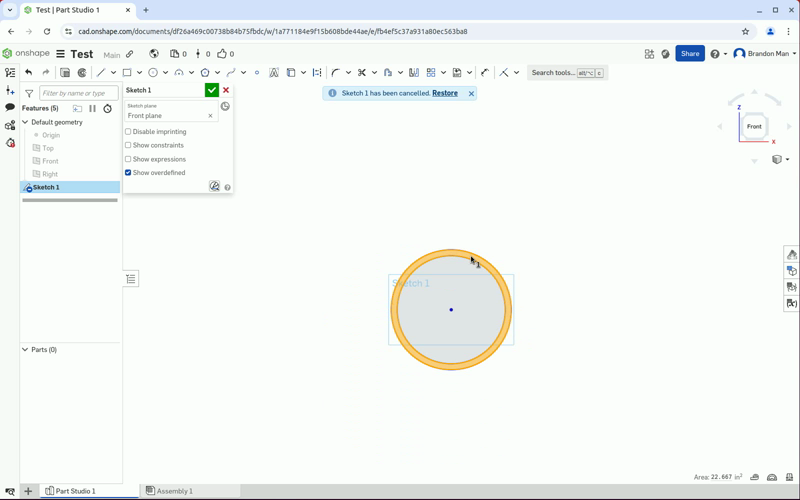
scroll(-6)
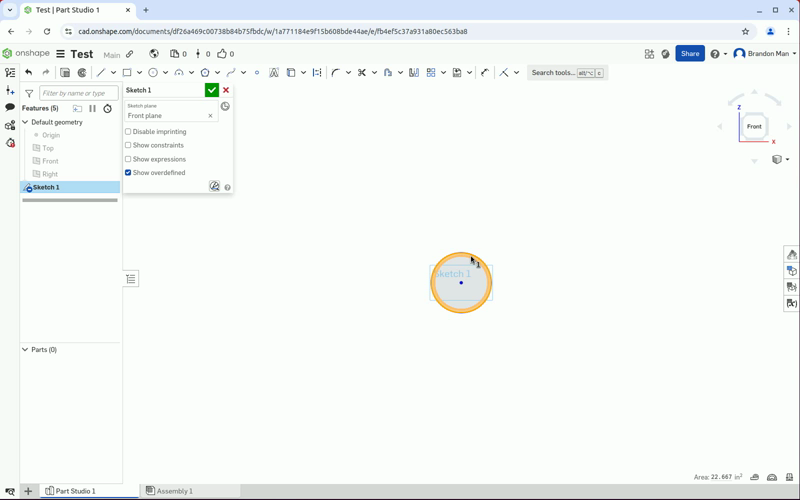
mouse_move(73, 352)
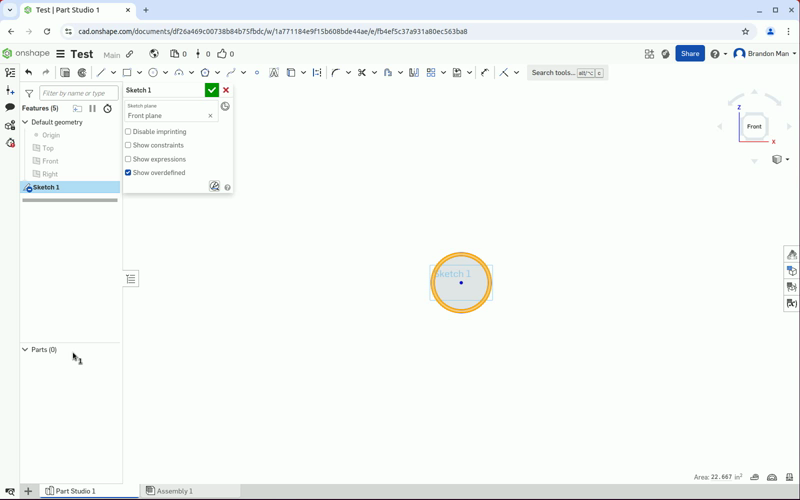
key(shift+y)
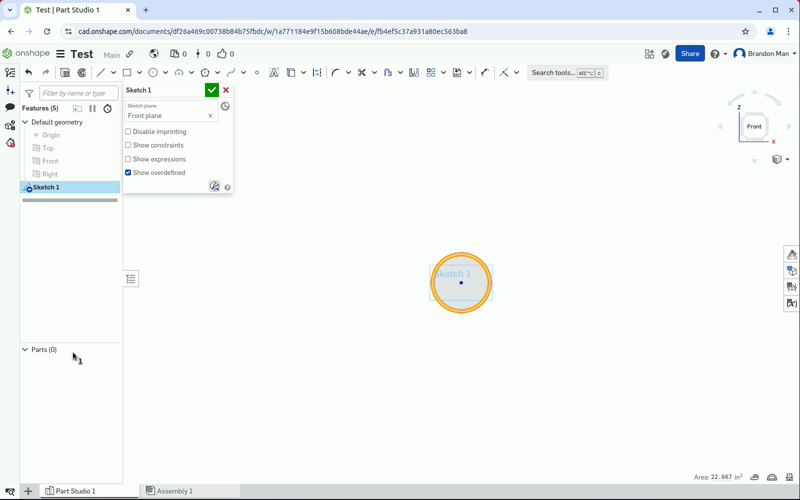
key(shift+e)
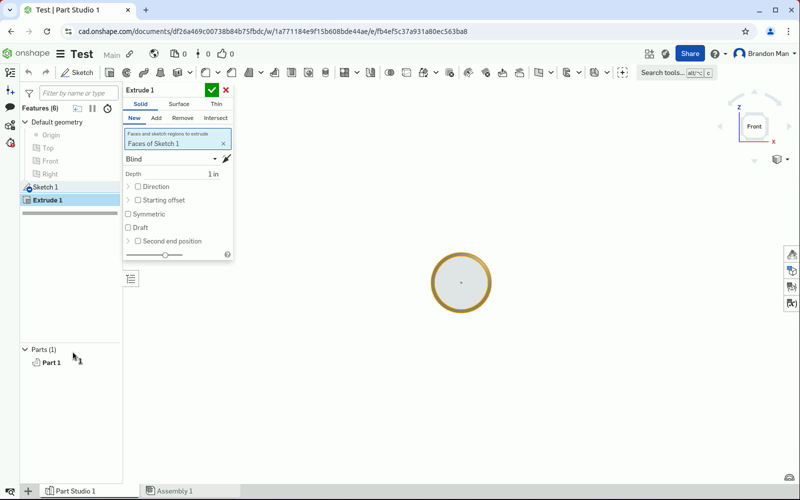
mouse_move(143, 106)
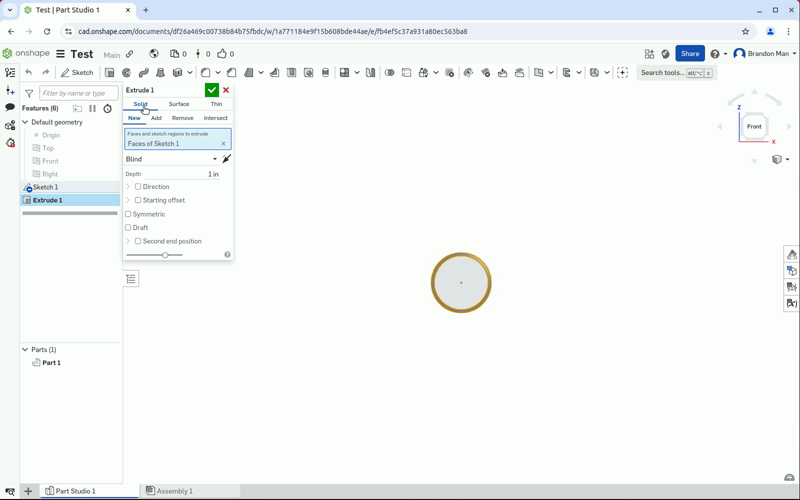
click(143, 106)
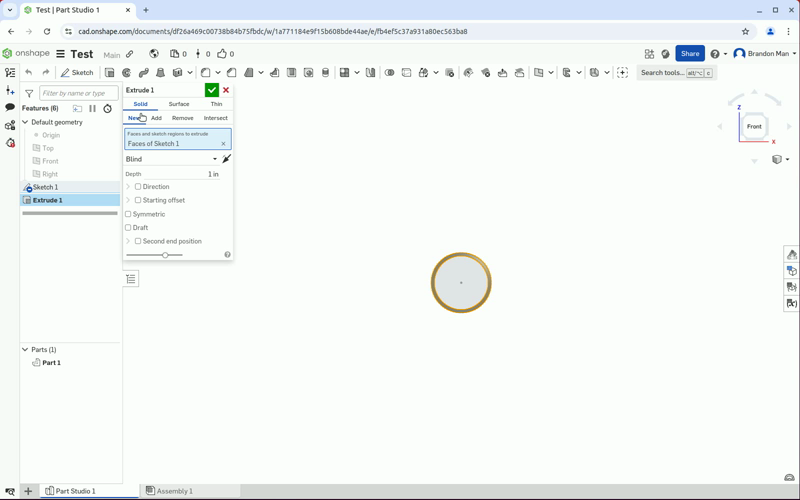
mouse_move(137, 120)
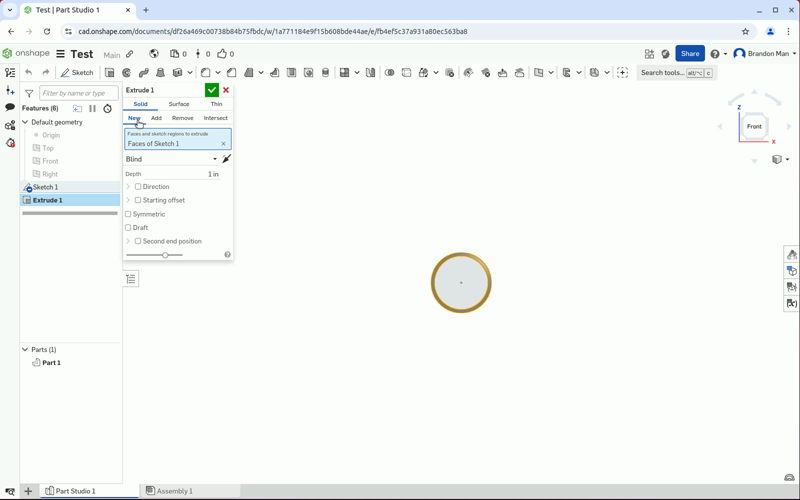
click(137, 120)
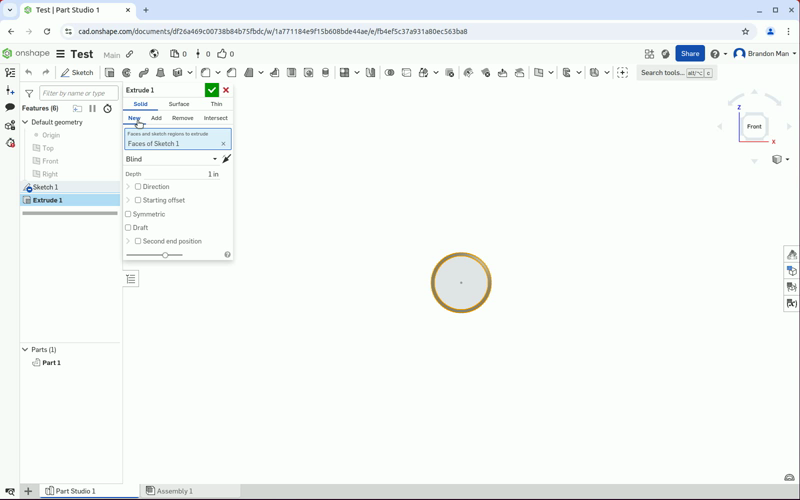
key(tab, 4)
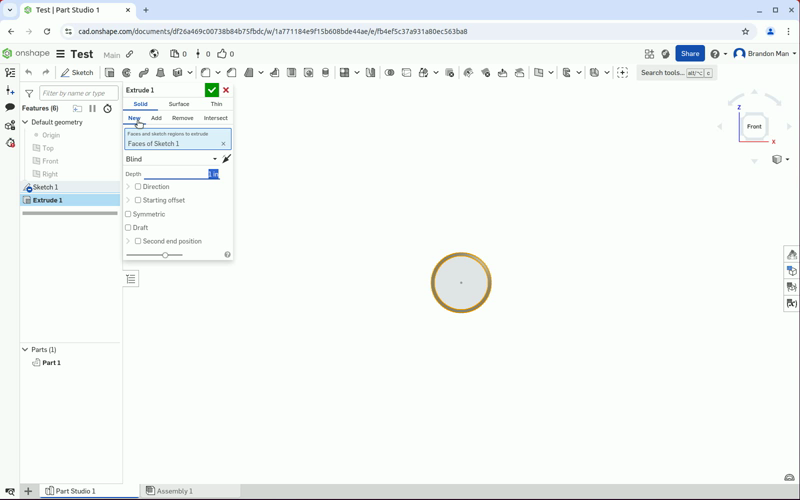
text(23.108)
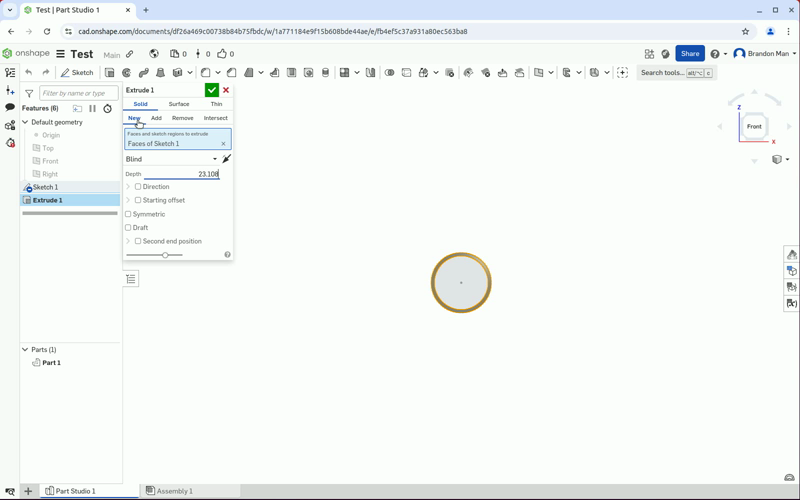
key(enter)
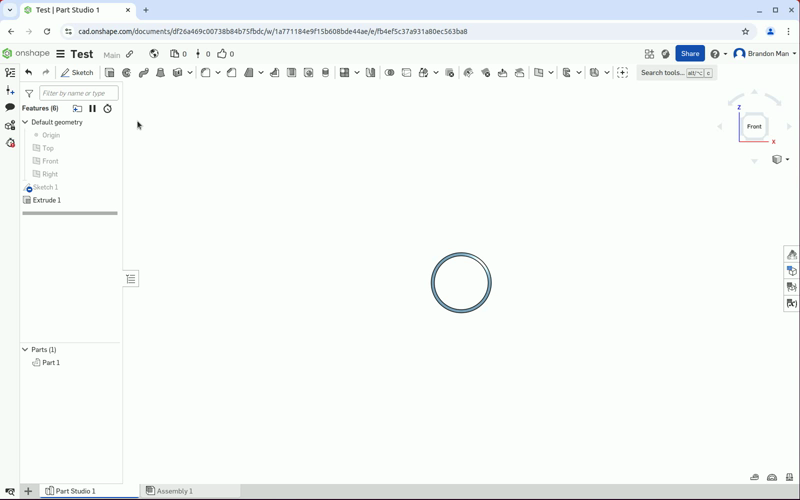
key(shift+h)
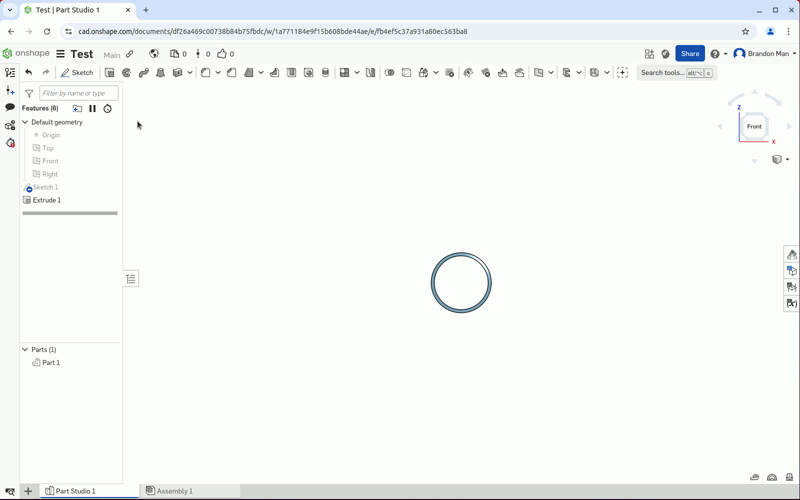
key(shift+h)
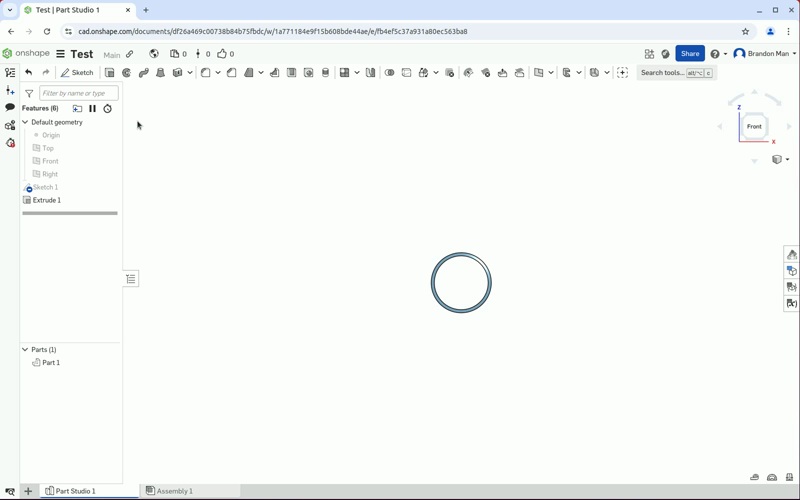
mouse_move(73, 189)
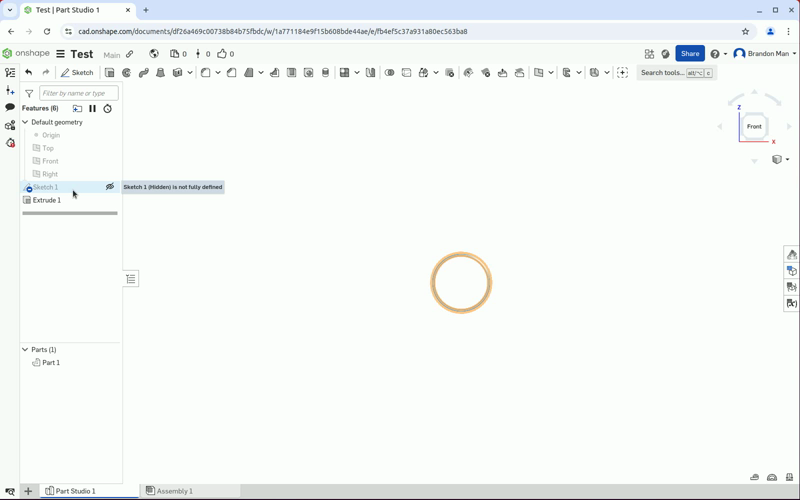
click(73, 189)
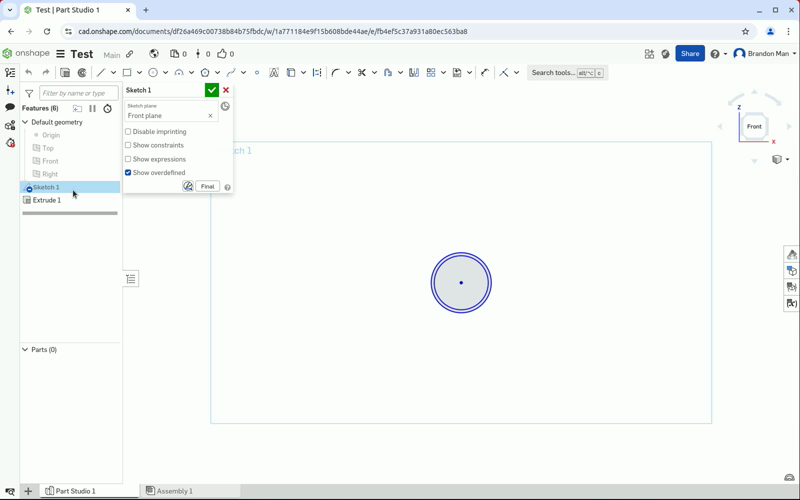
mouse_move(229, 92)
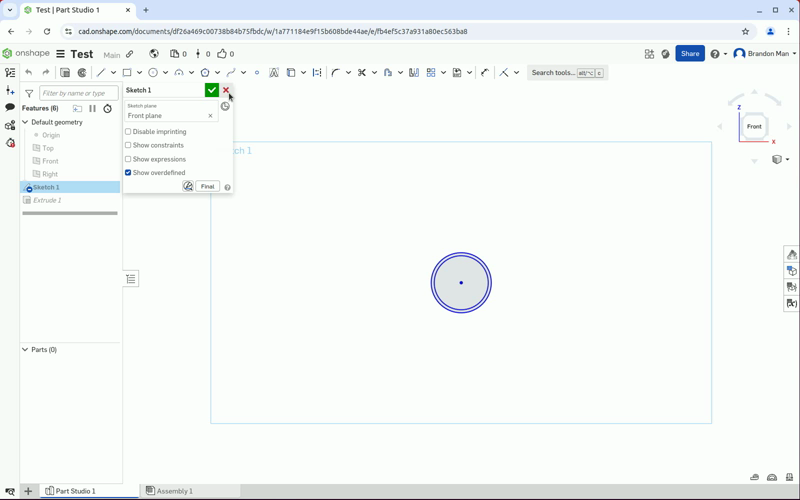
click(229, 92)
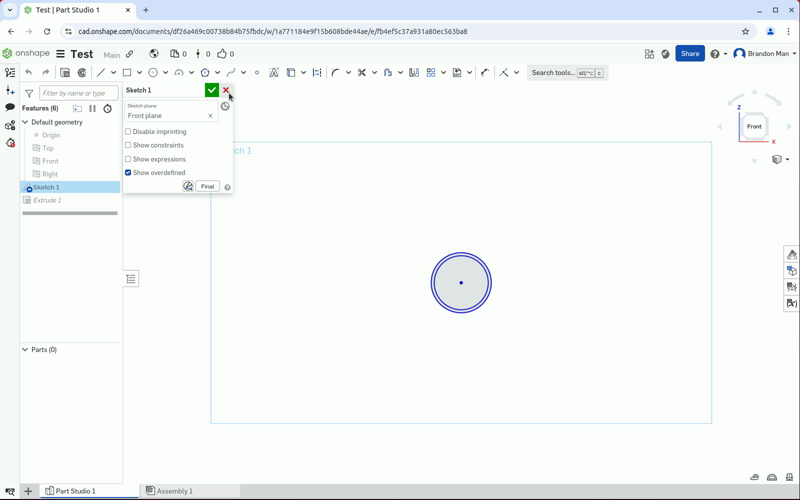
key(shift+s)
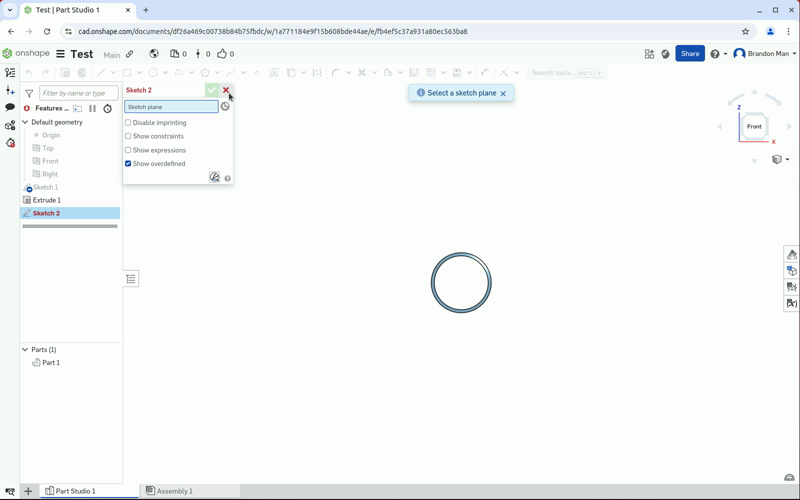
mouse_move(73, 163)
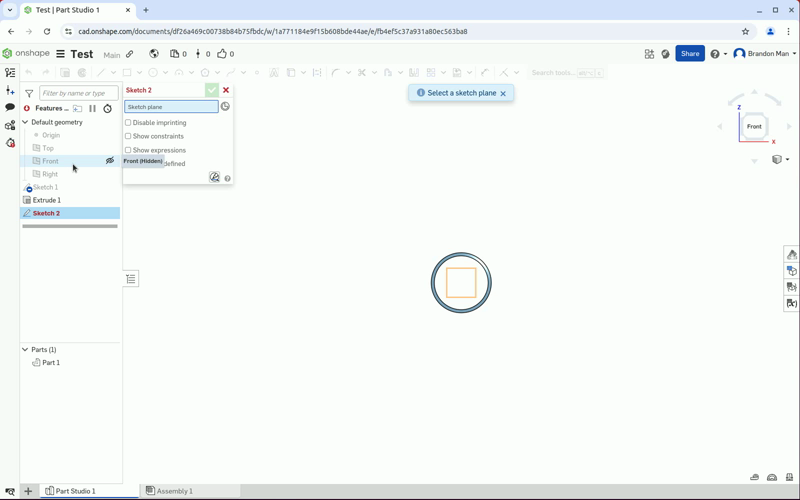
click(73, 163)
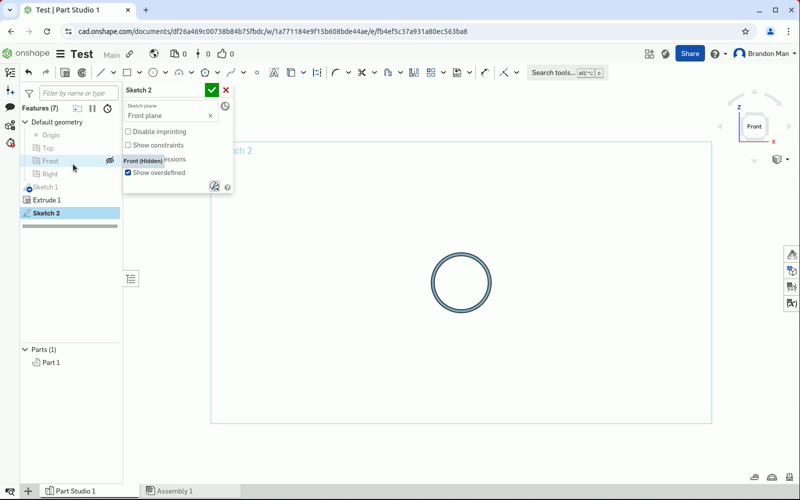
mouse_move(73, 352)
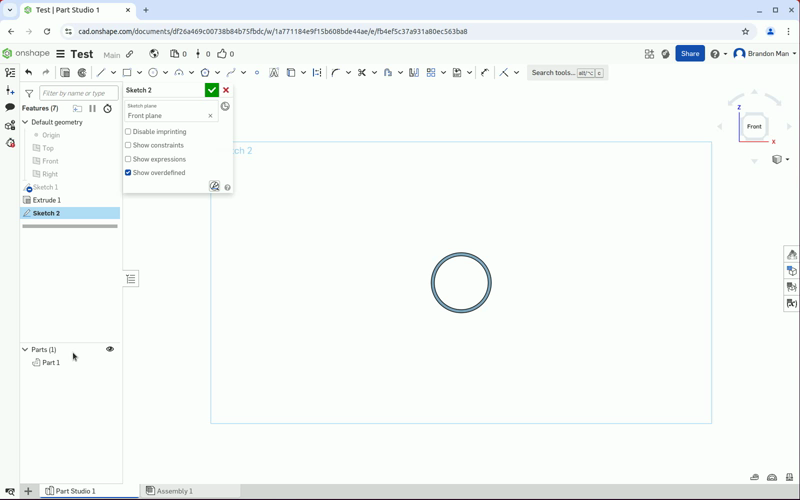
key(y)
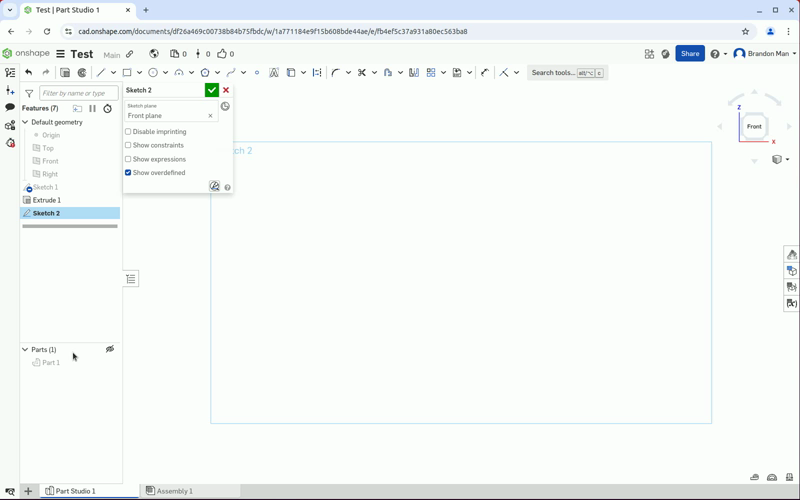
key(c)
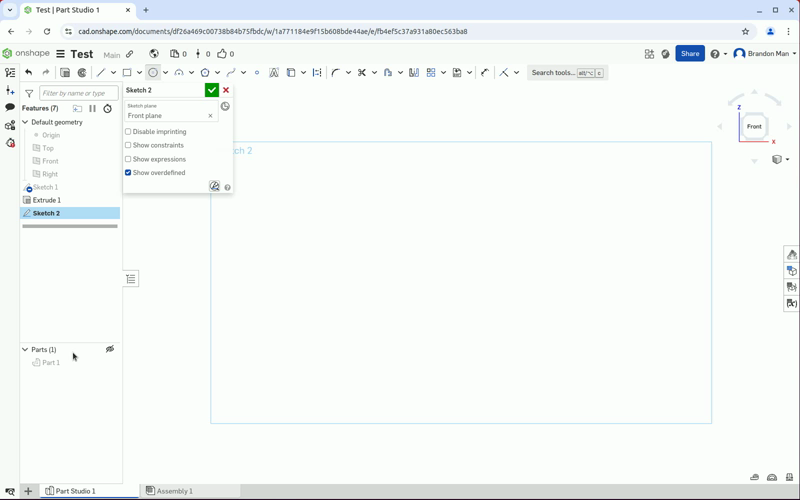
key_down(shift)
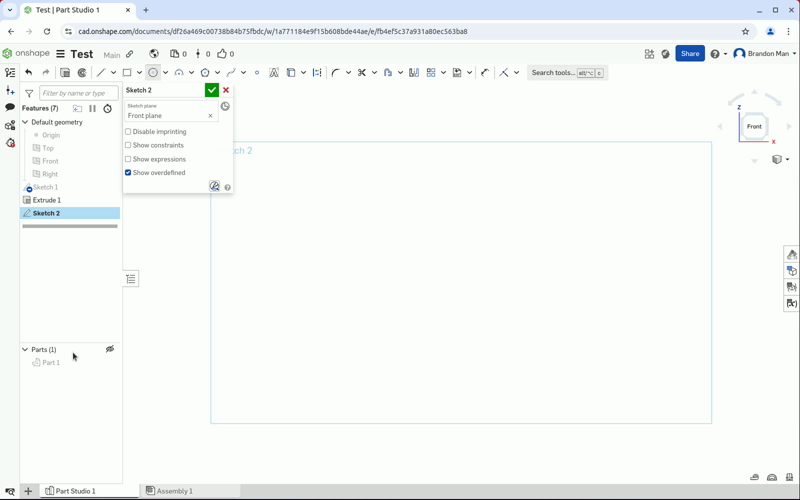
mouse_move(461, 282)
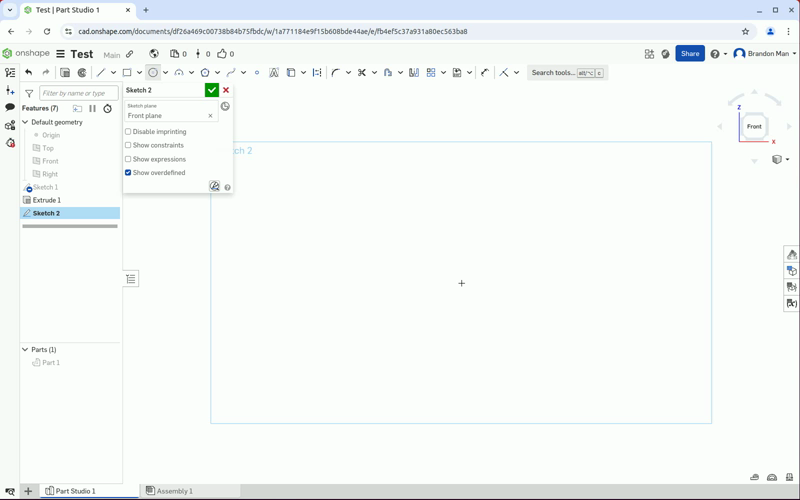
click(461, 282)
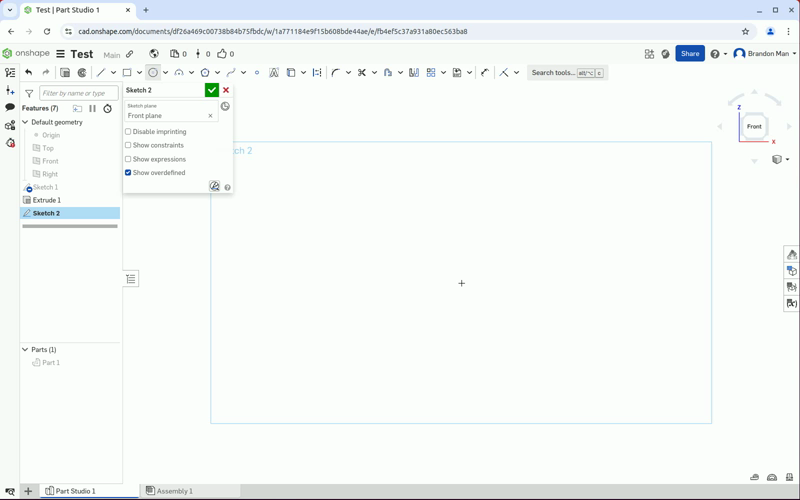
key_up(shift)
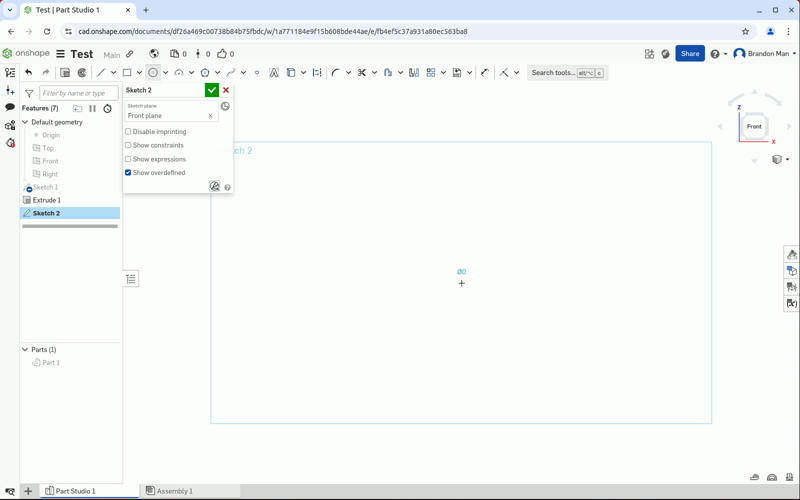
mouse_move(479, 282)
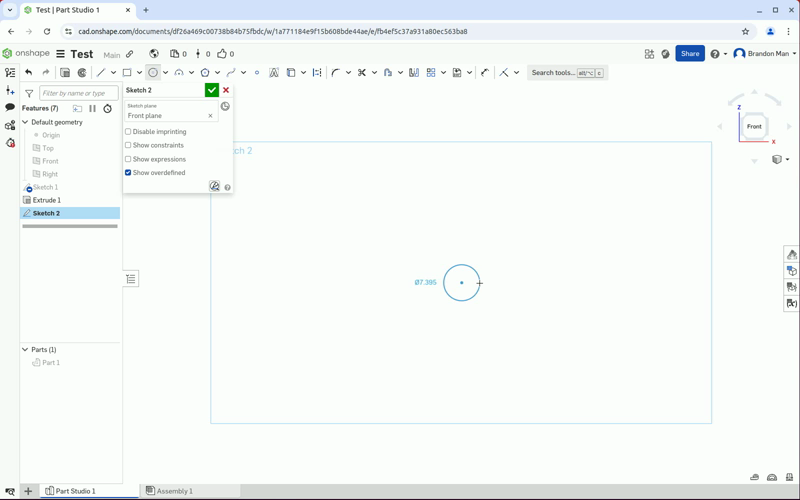
click(479, 282)
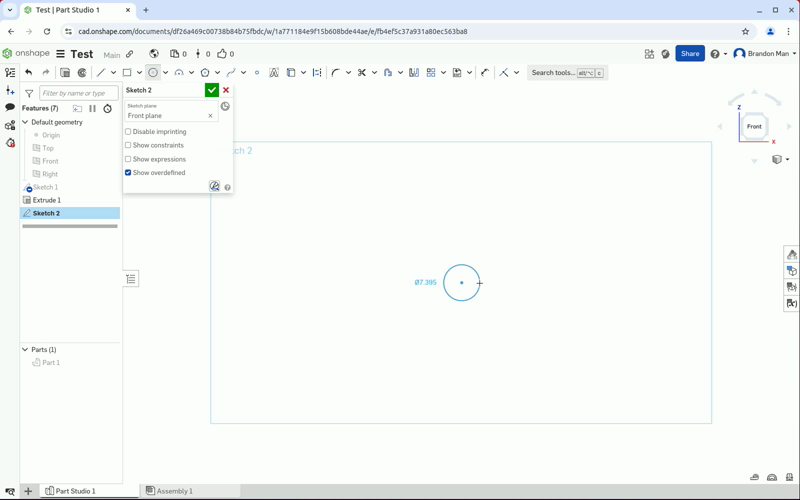
key(esc)
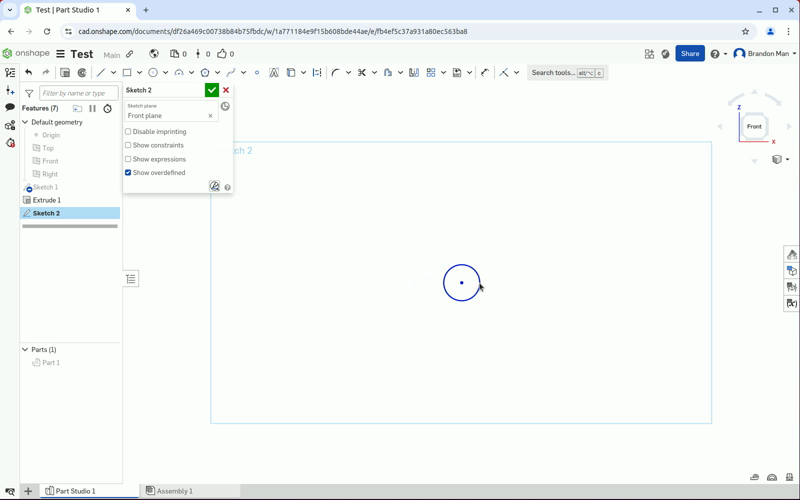
key(c)
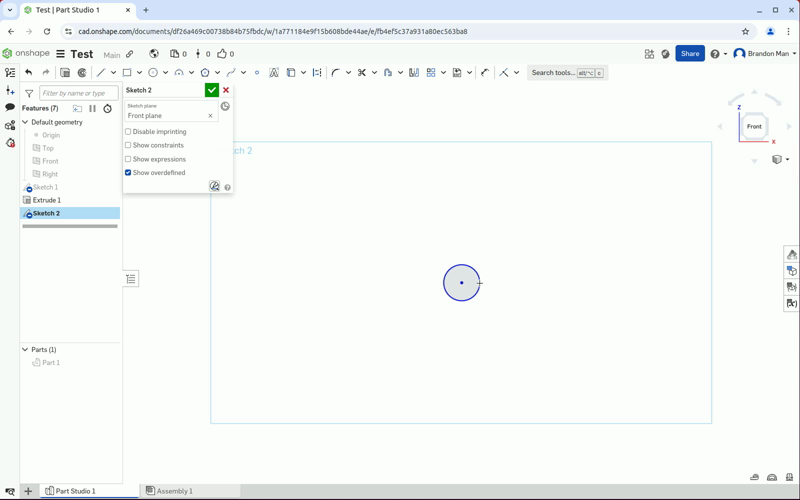
key_down(shift)
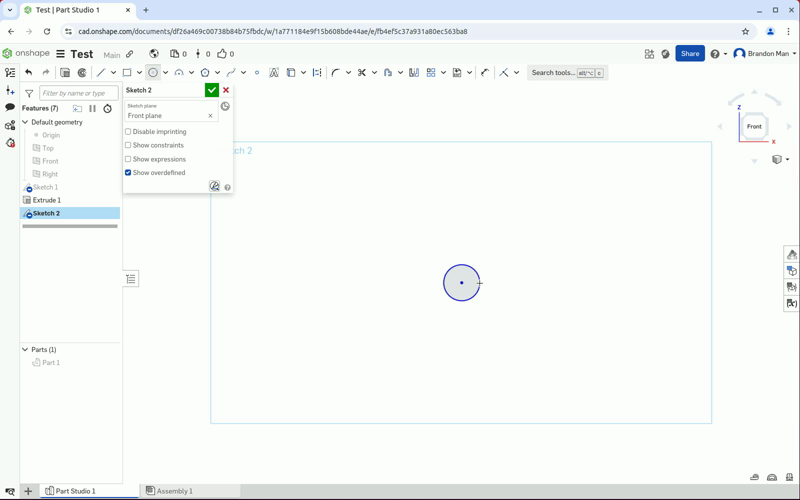
mouse_move(461, 282)
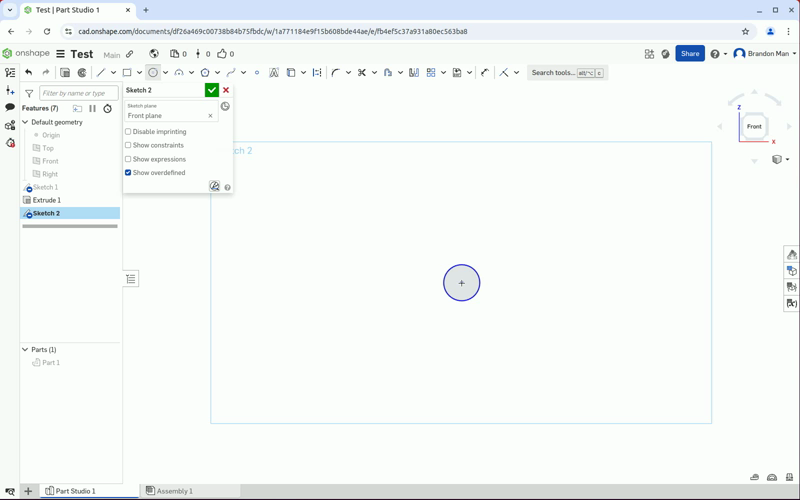
click(461, 282)
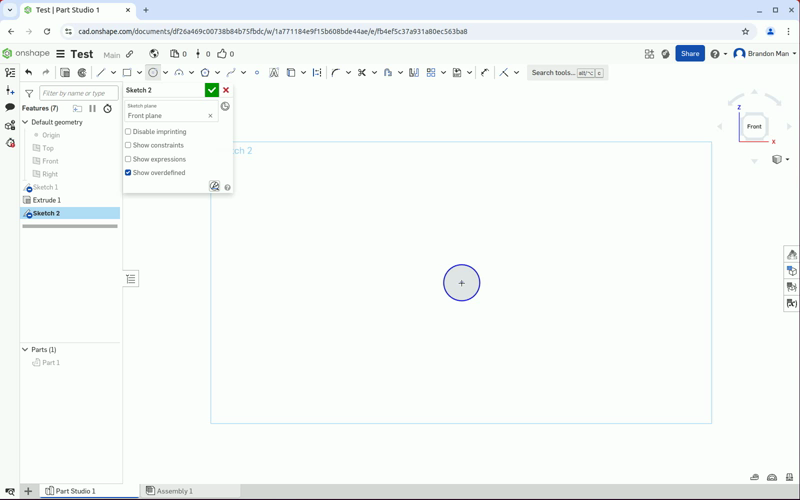
key_up(shift)
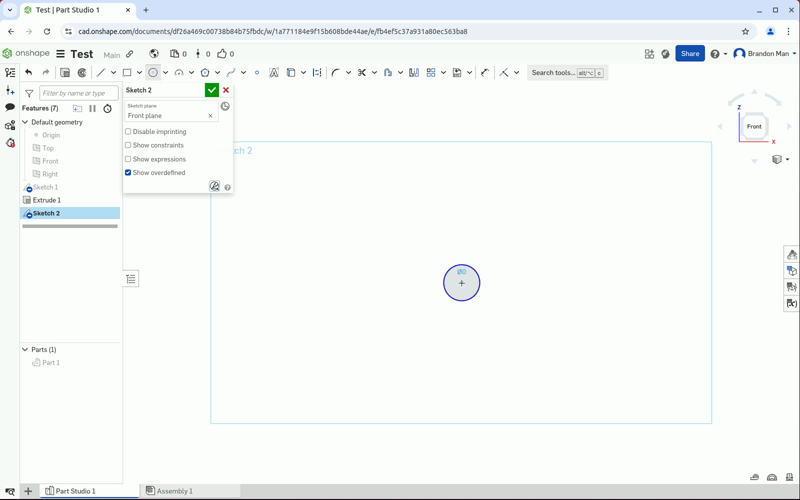
mouse_move(476, 282)
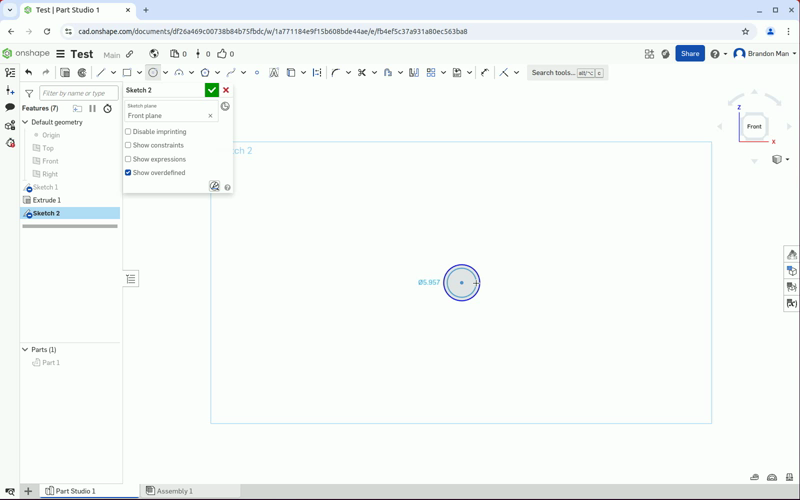
scroll(6)
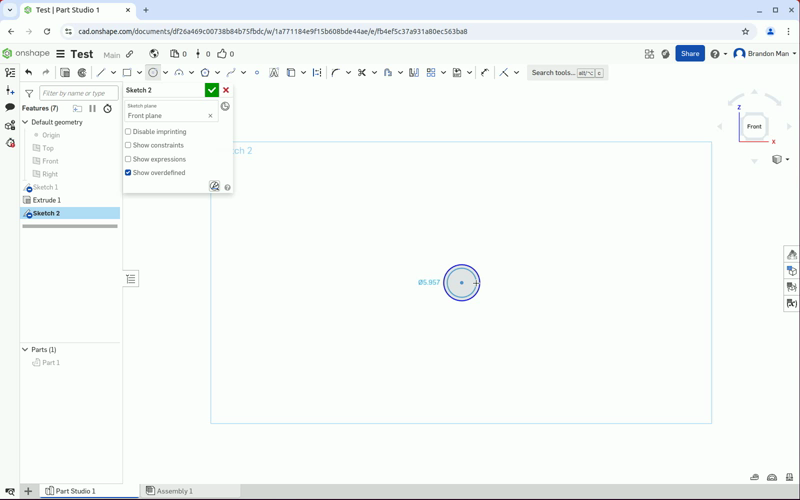
scroll(6)
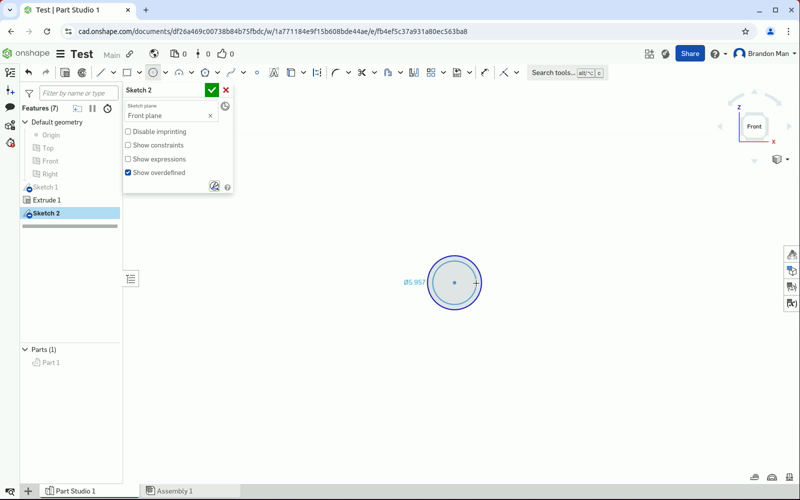
scroll(6)
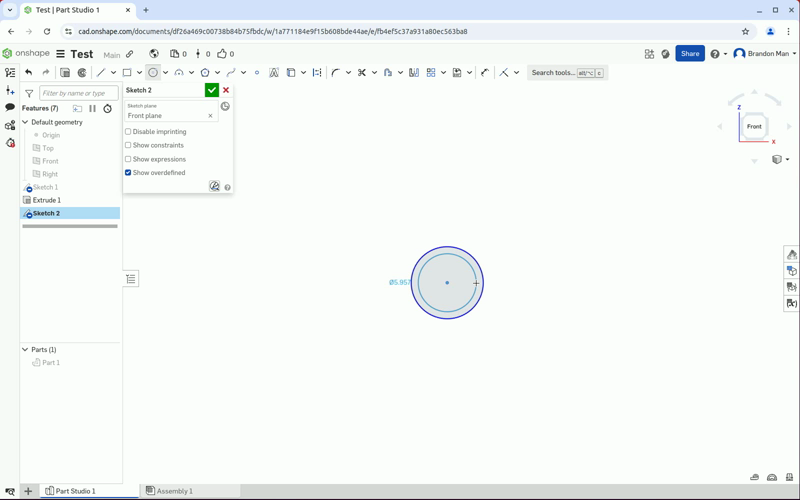
scroll(6)
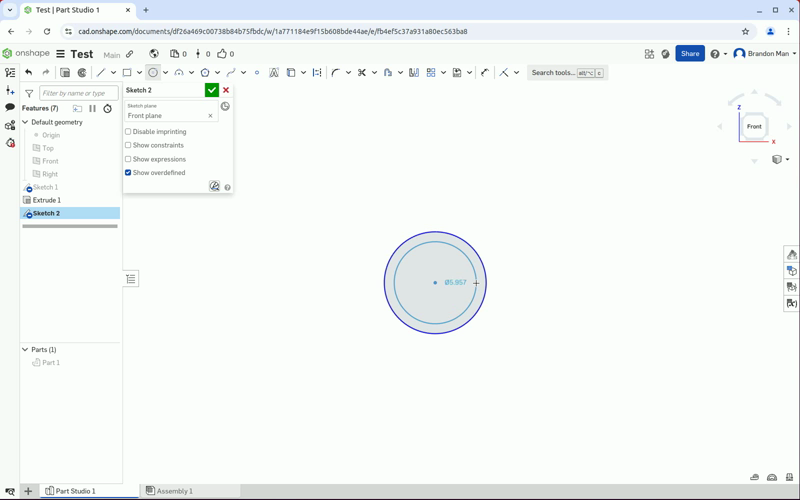
scroll(6)
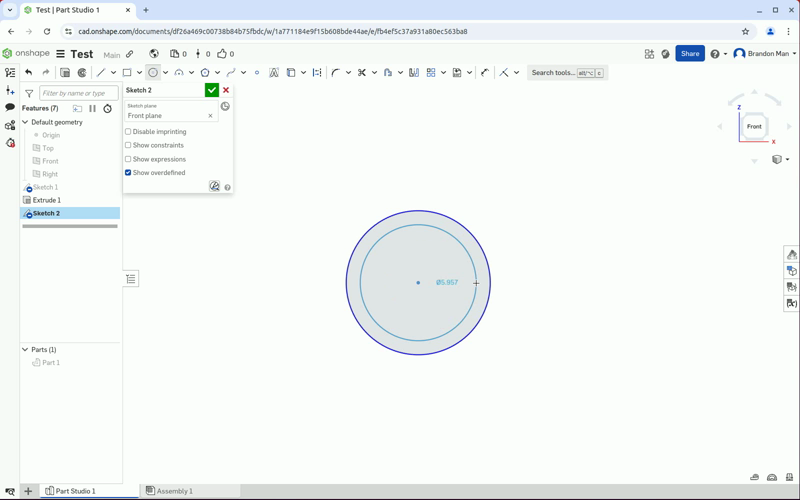
scroll(6)
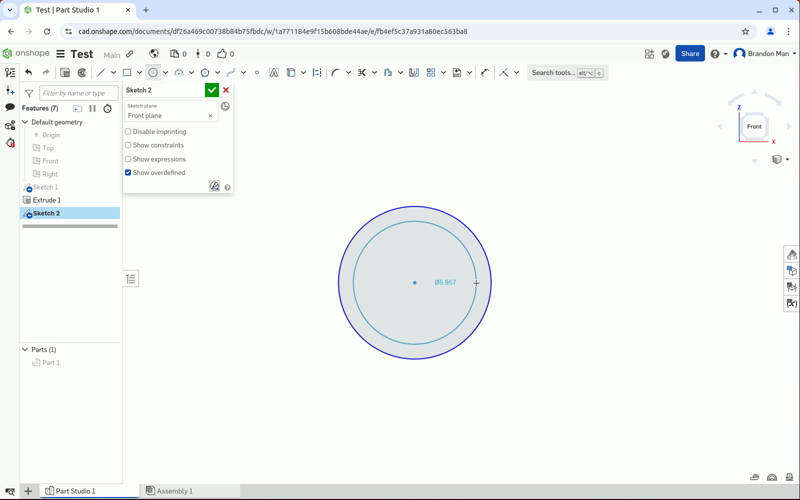
scroll(6)
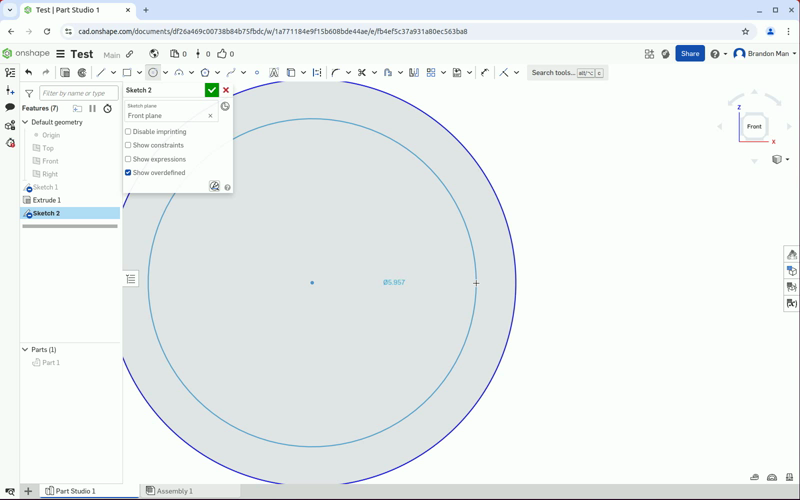
click(476, 282)
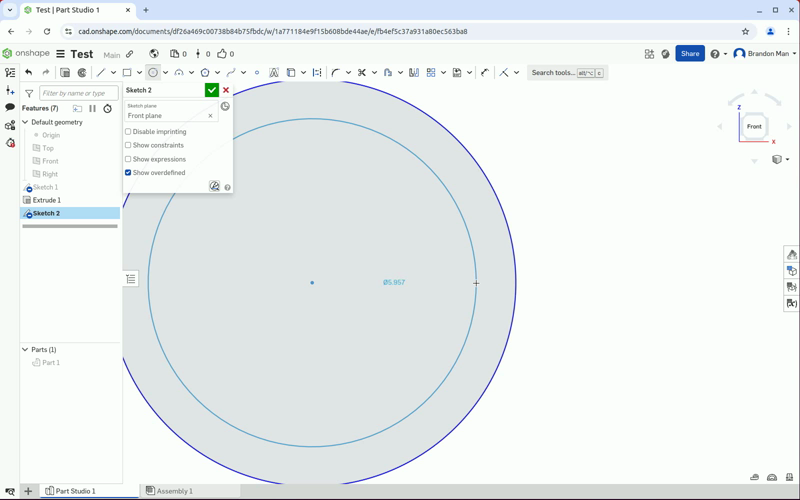
scroll(-6)
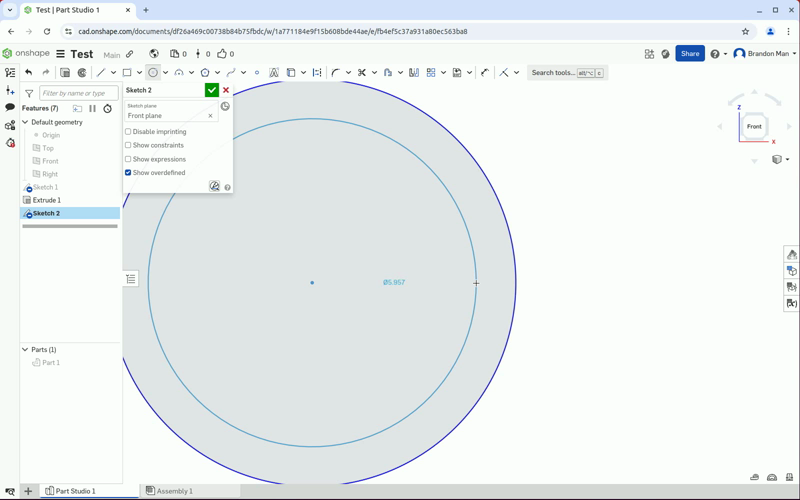
scroll(-6)
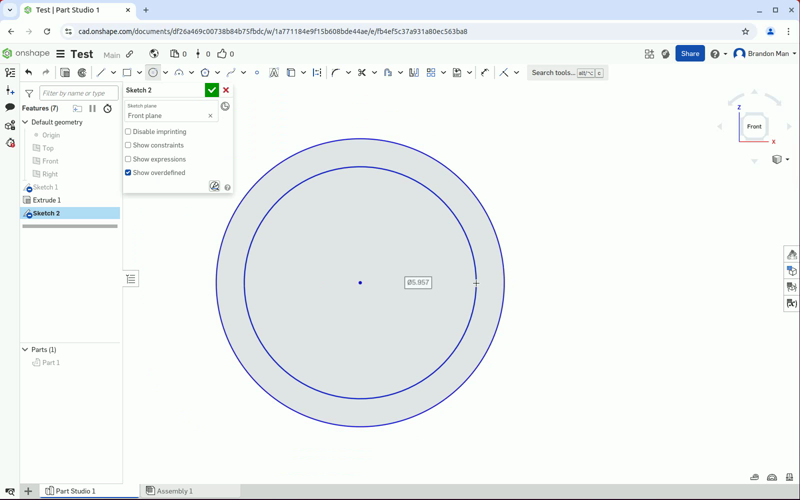
scroll(-6)
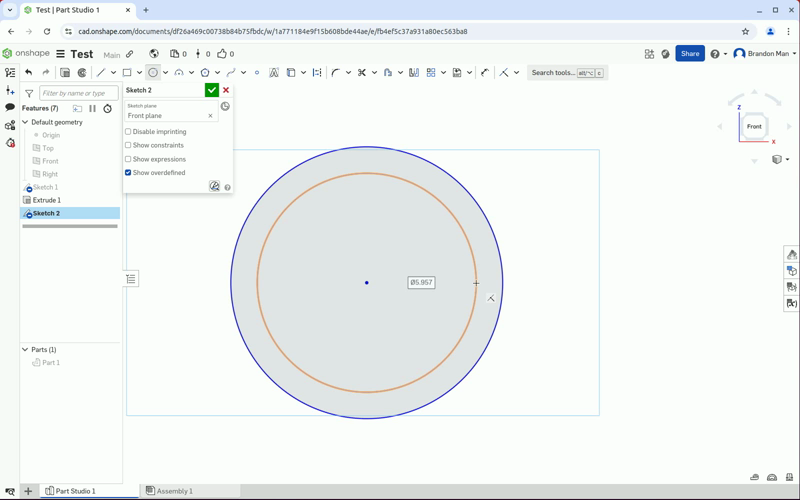
scroll(-6)
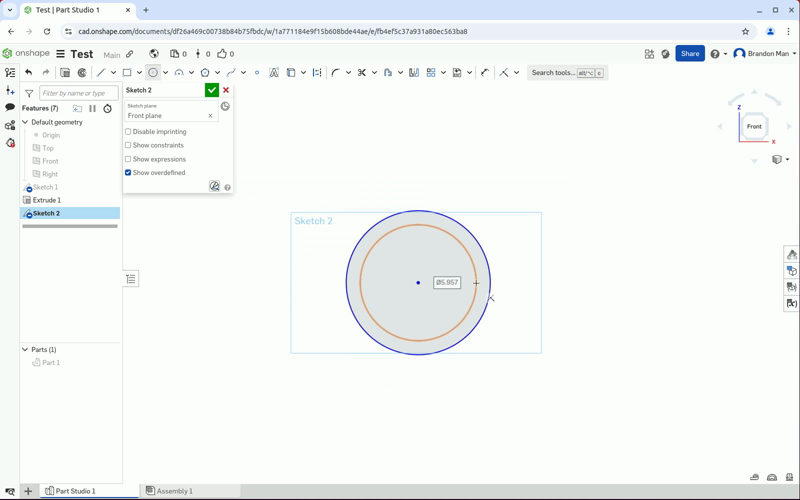
scroll(-6)
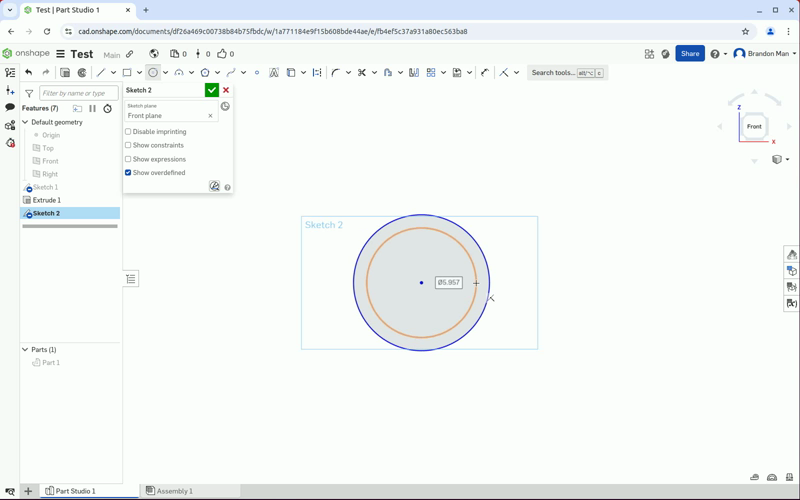
scroll(-6)
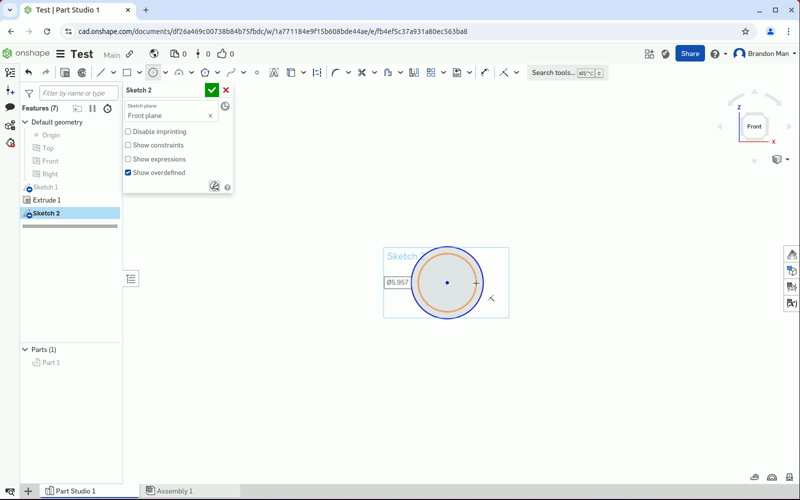
scroll(-6)
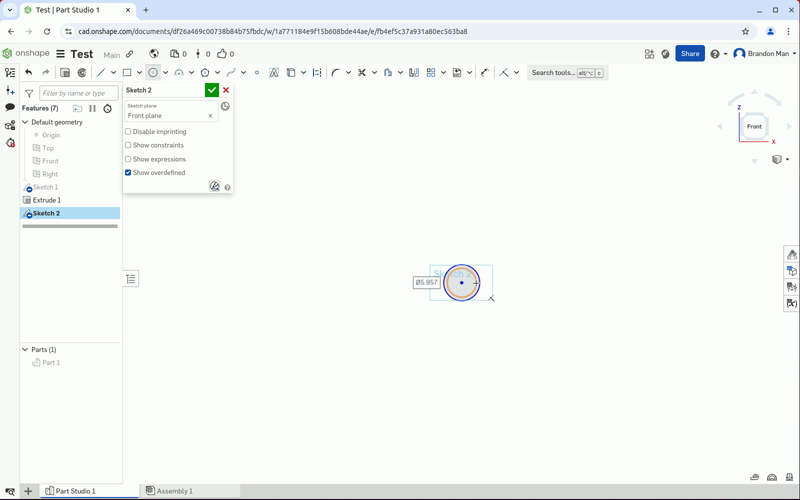
key(esc)
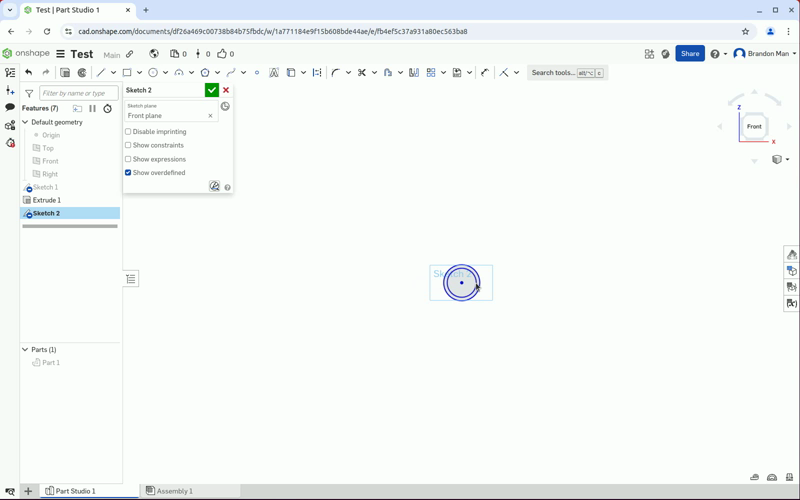
mouse_move(464, 266)
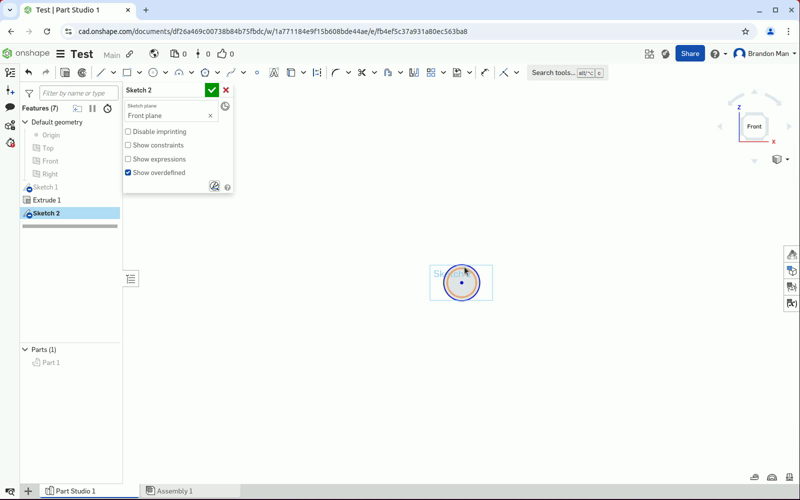
scroll(6)
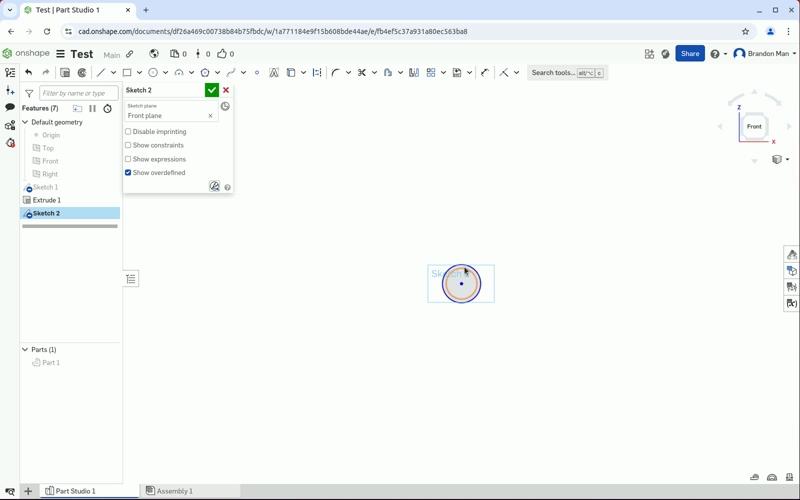
scroll(6)
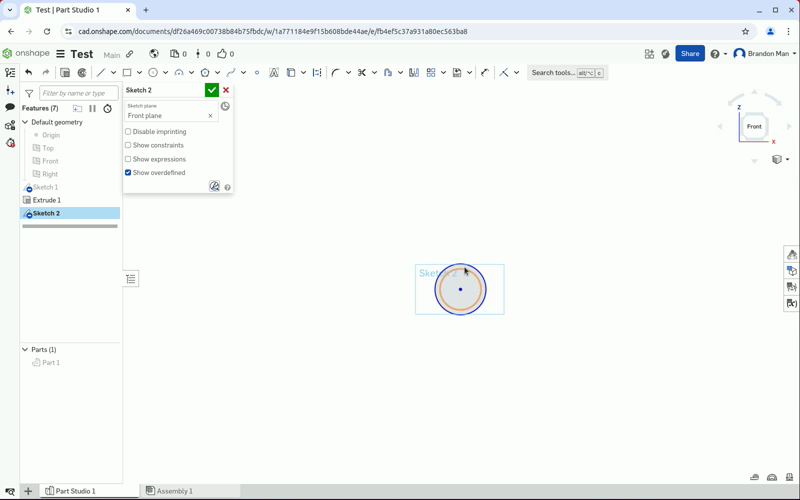
scroll(6)
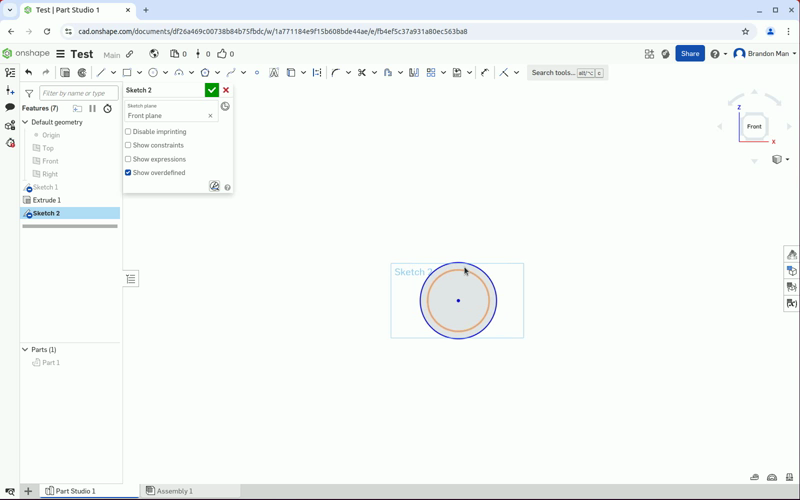
scroll(6)
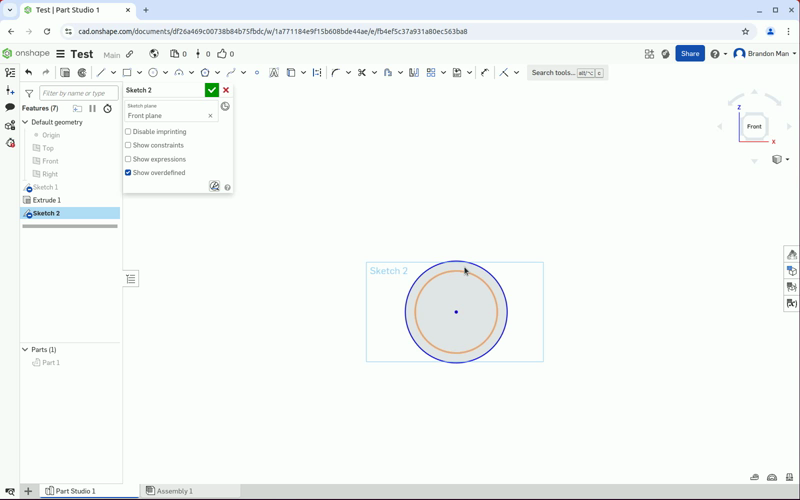
scroll(6)
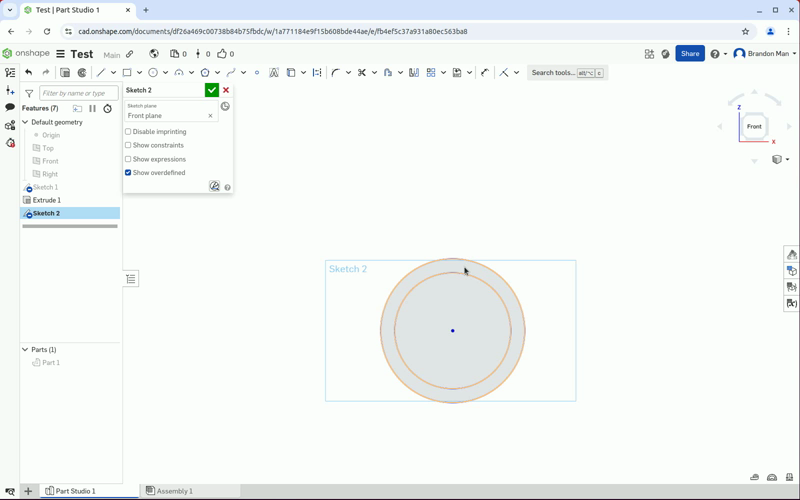
scroll(6)
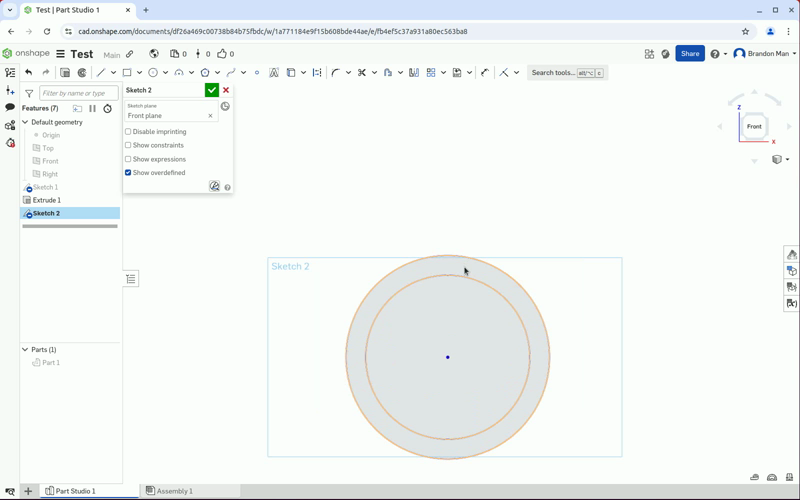
scroll(6)
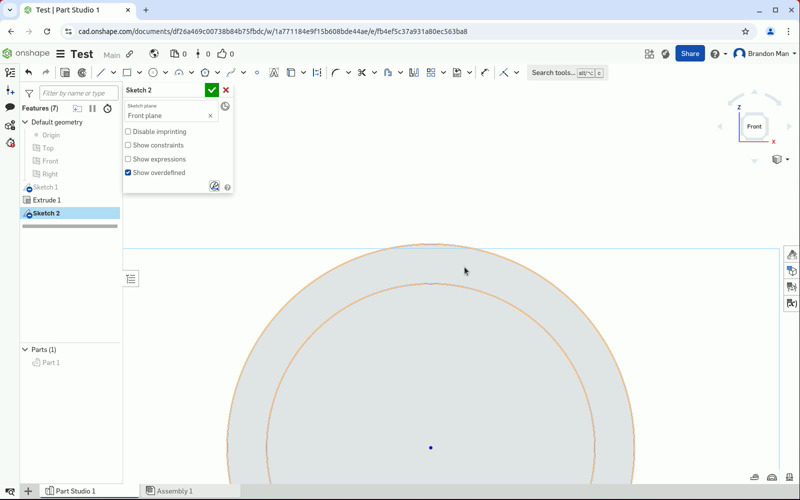
click(464, 266)
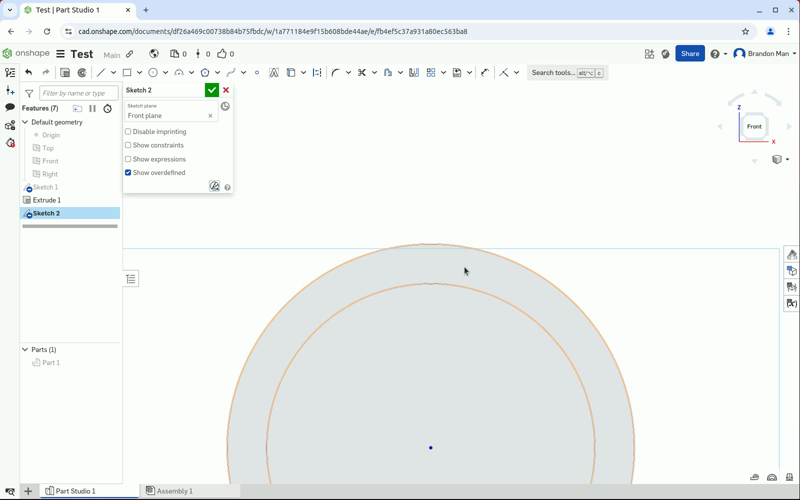
scroll(-6)
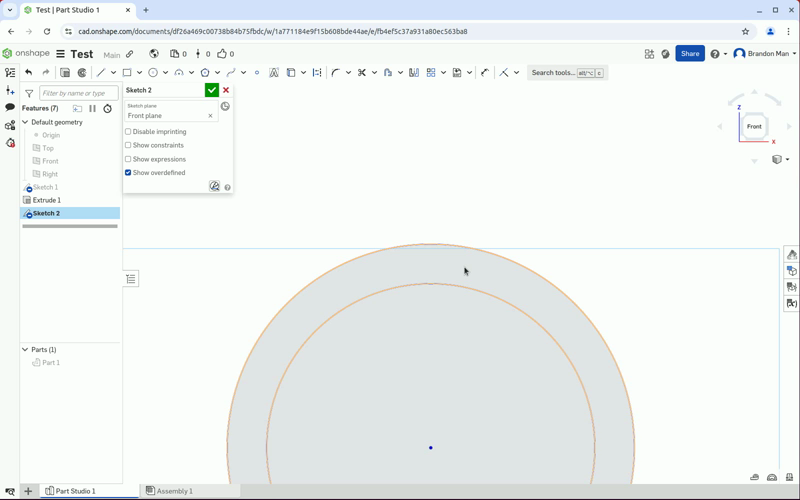
scroll(-6)
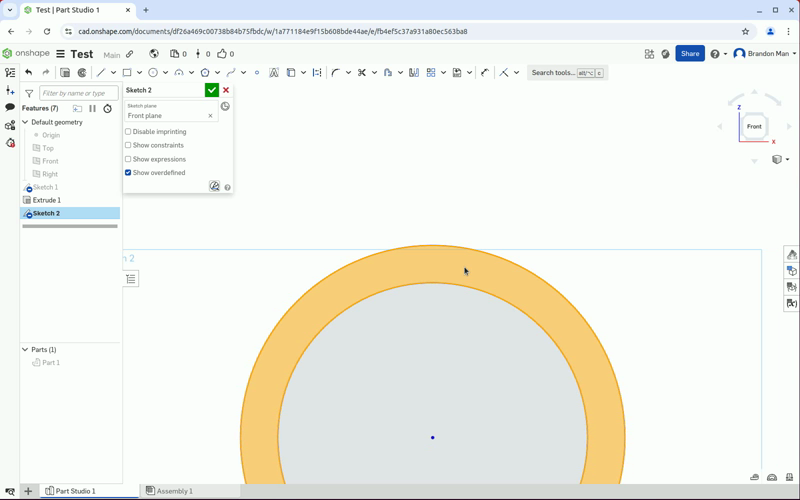
scroll(-6)
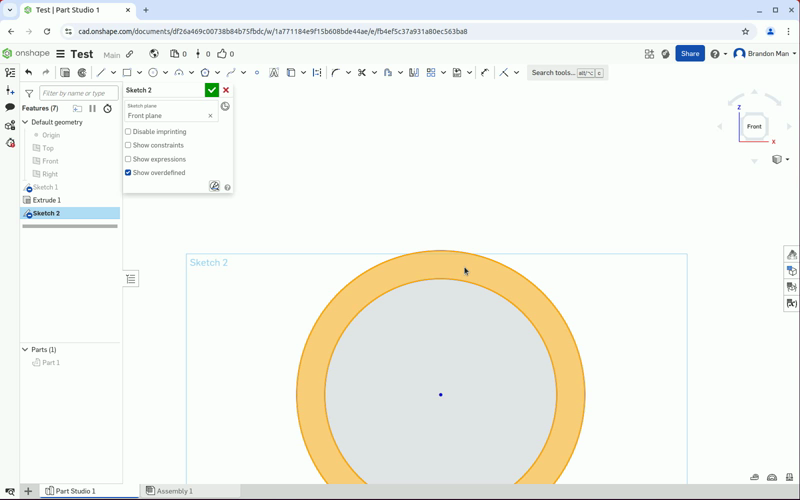
scroll(-6)
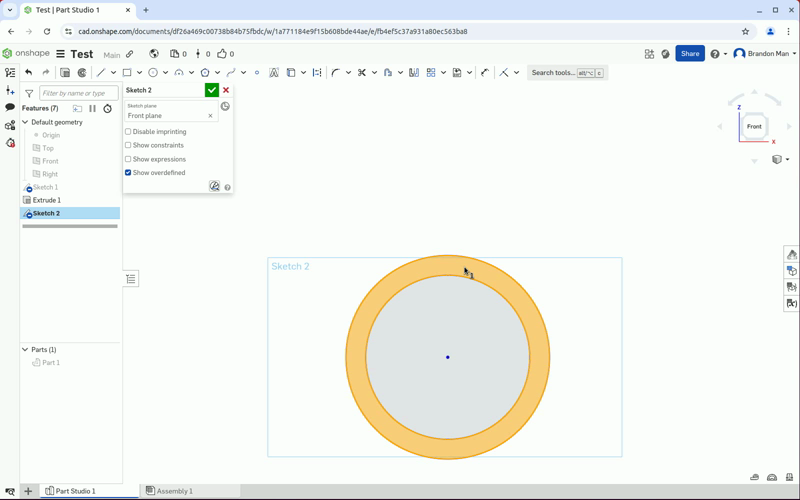
scroll(-6)
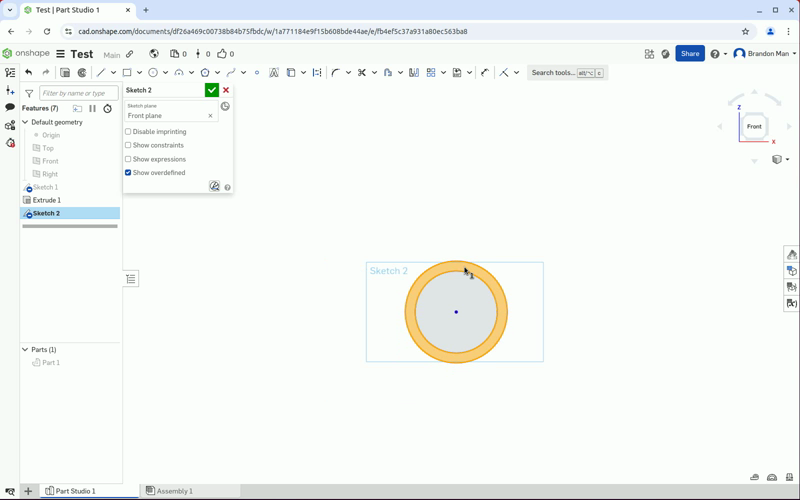
scroll(-6)
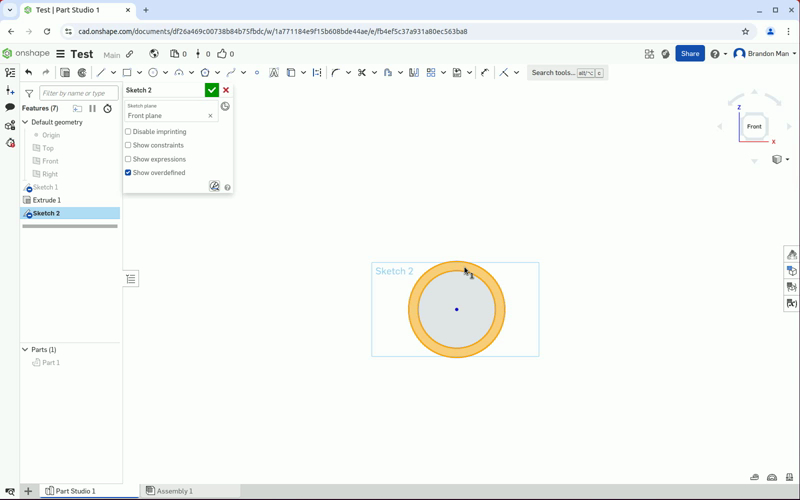
scroll(-6)
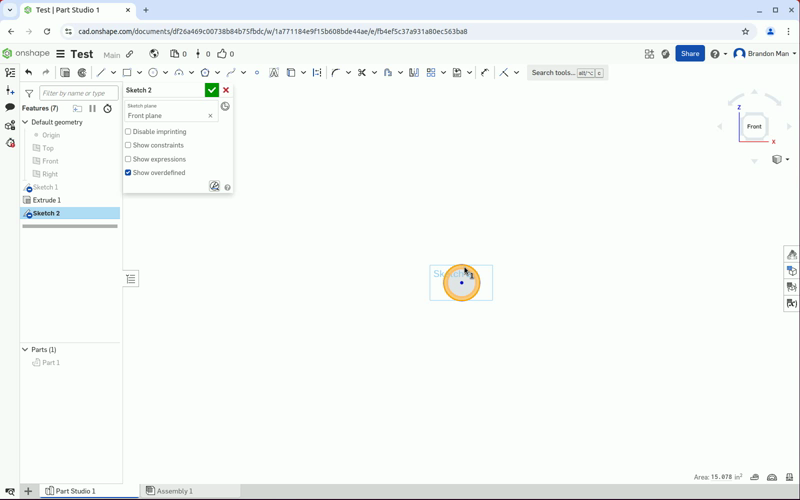
mouse_move(73, 352)
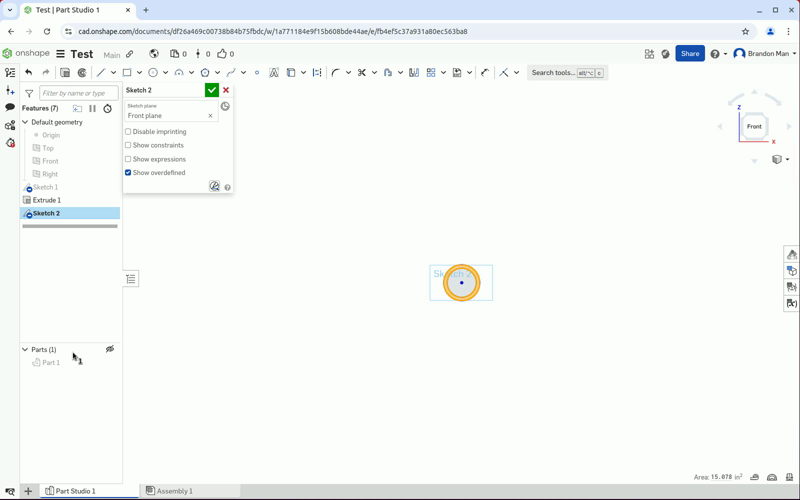
key(shift+y)
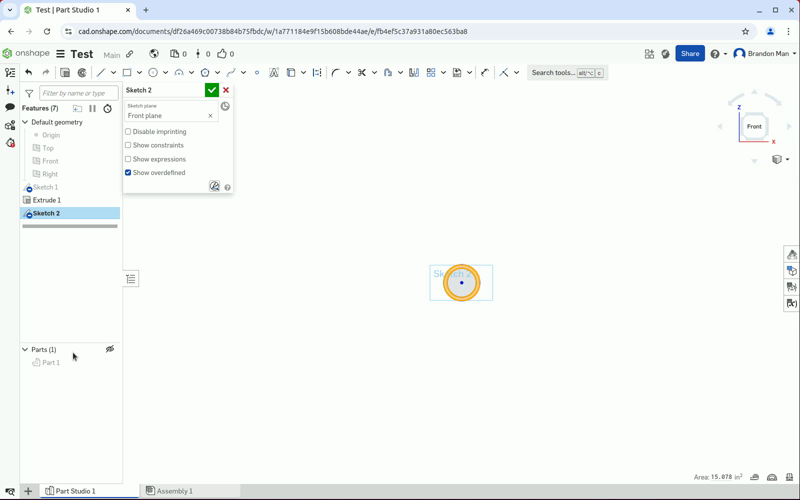
key(shift+e)
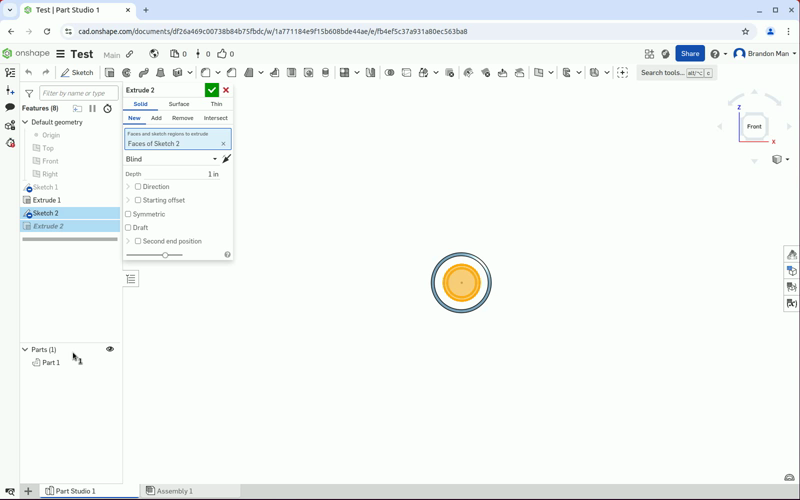
mouse_move(143, 106)
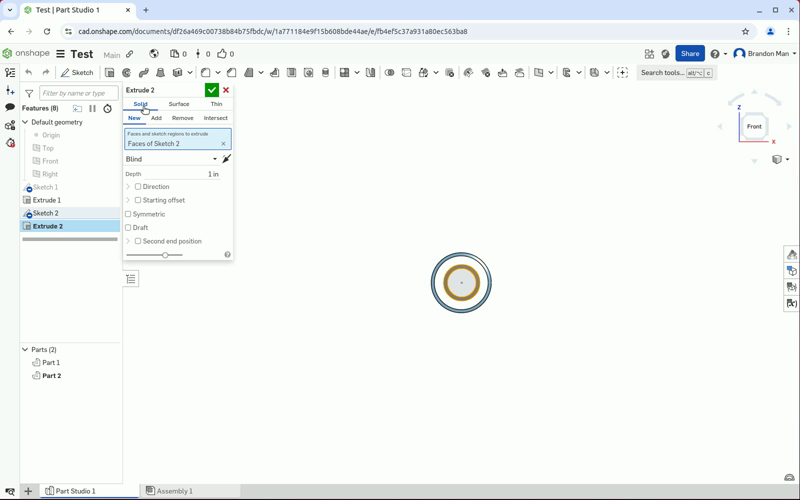
click(143, 106)
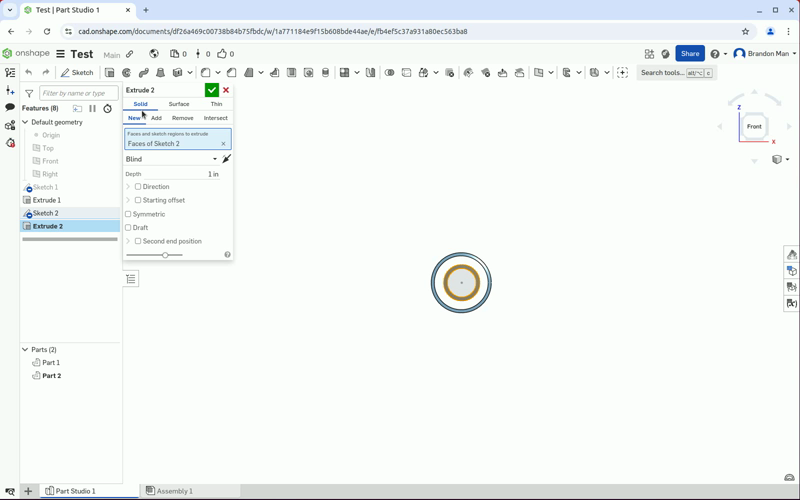
mouse_move(137, 120)
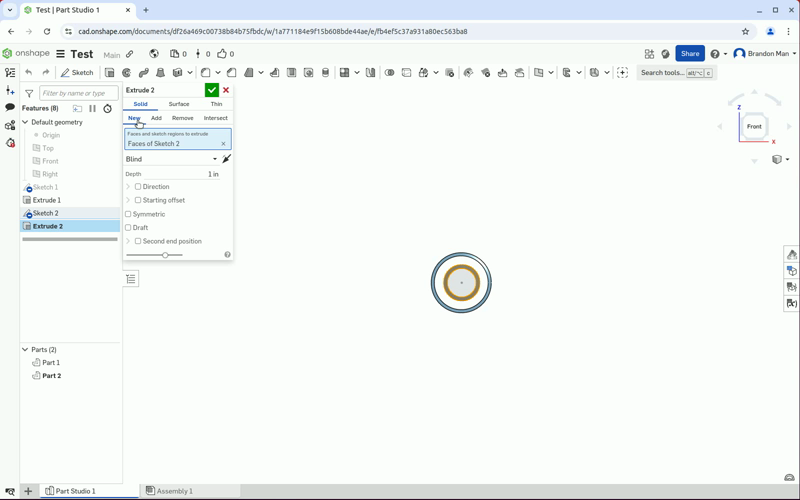
click(137, 120)
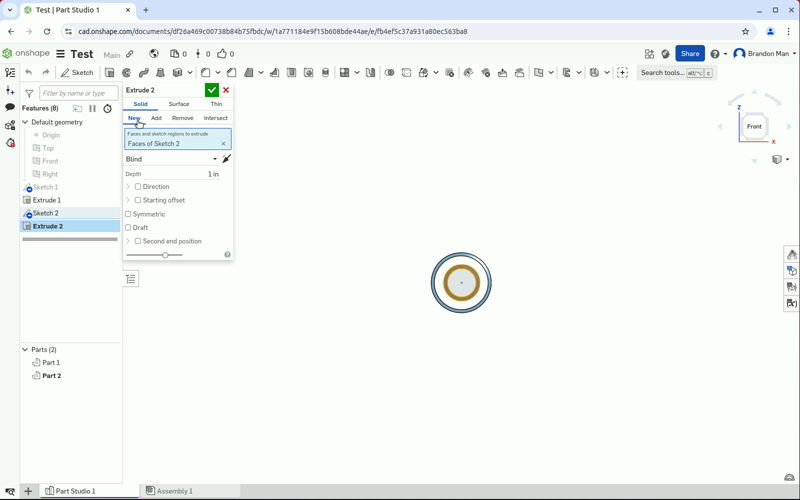
key(tab, 4)
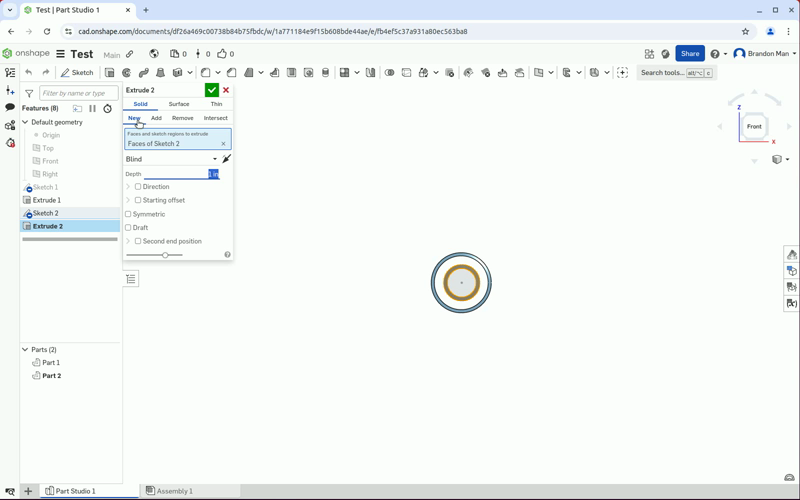
text(-5.536)
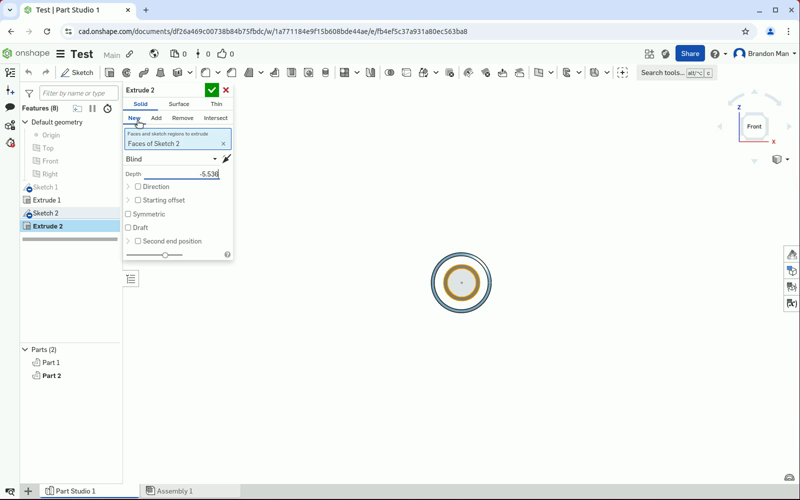
key(enter)
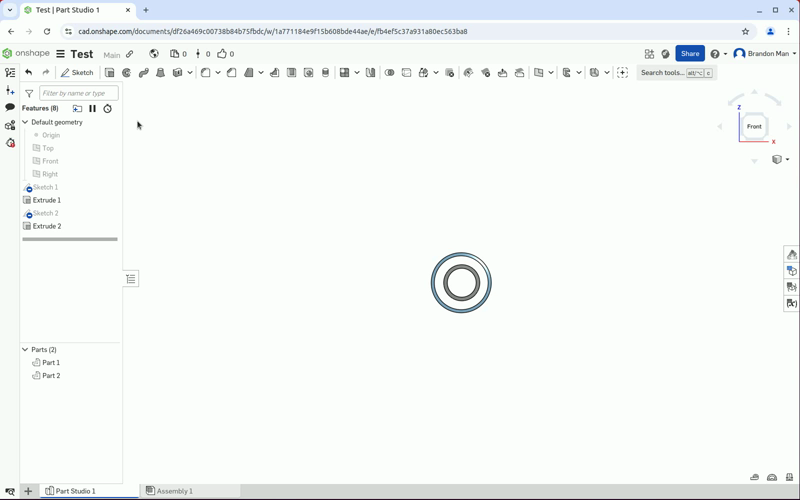
key(shift+h)
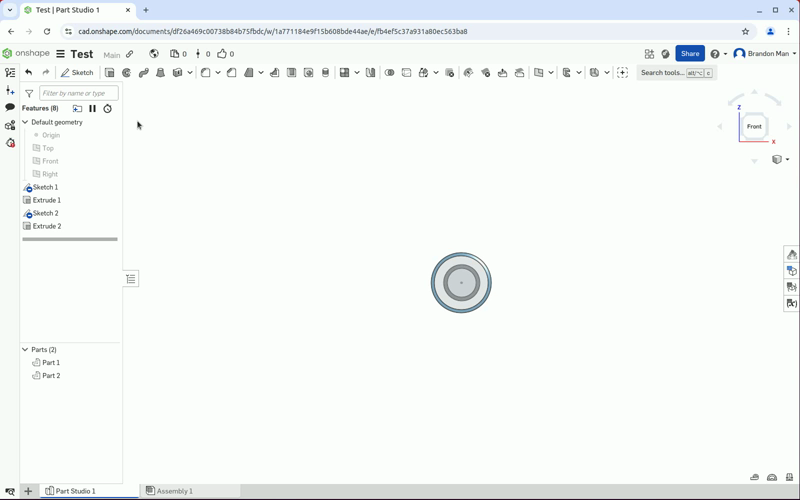
key(shift+h)
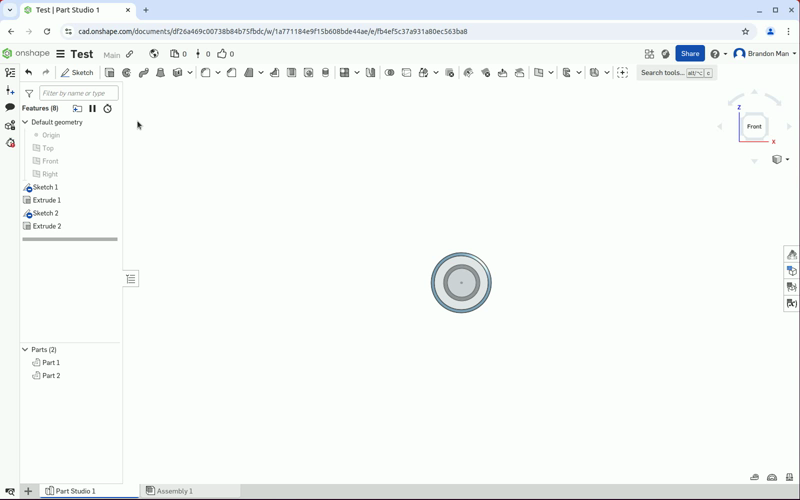
key(shift+7)
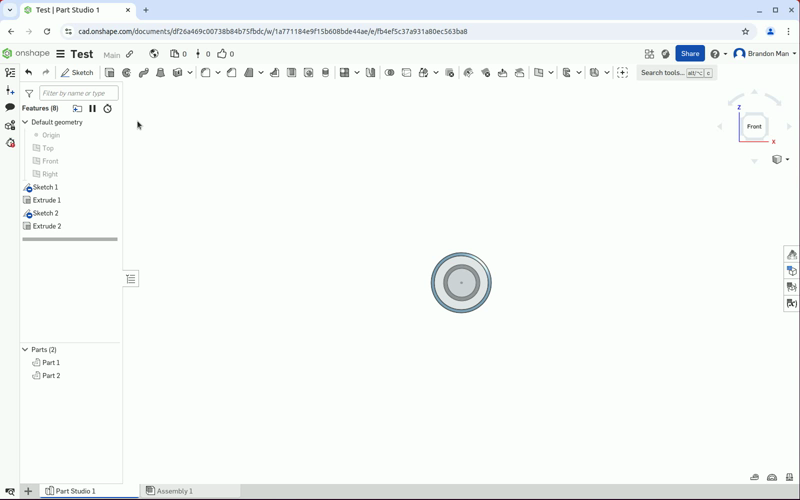
key(left, 2)
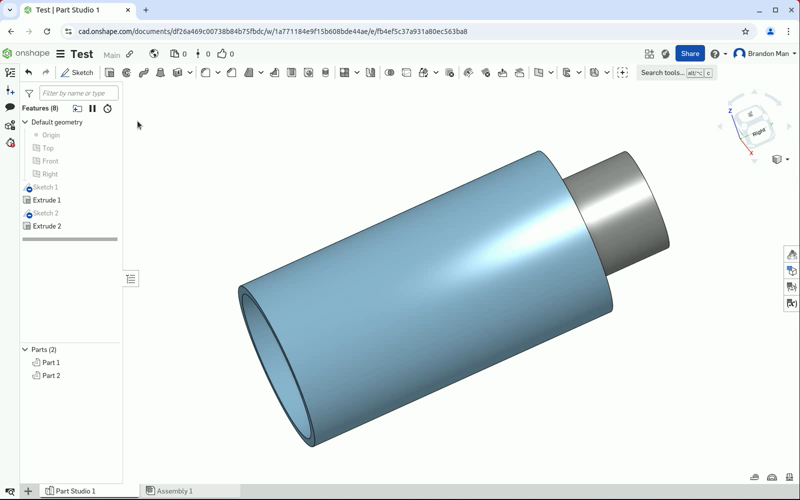
key(down, 2)
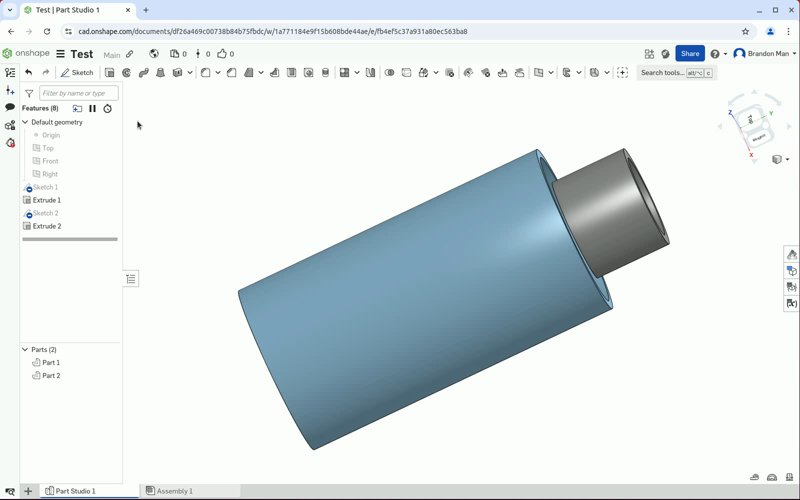
key(up, 2)
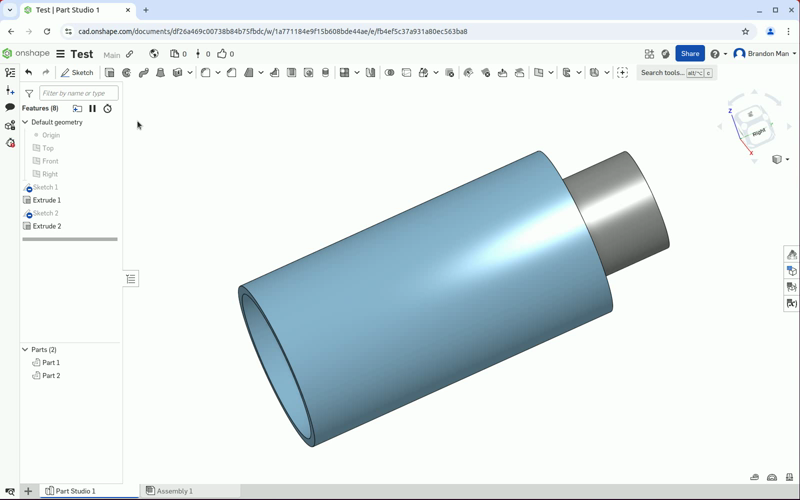
key(right, 2)
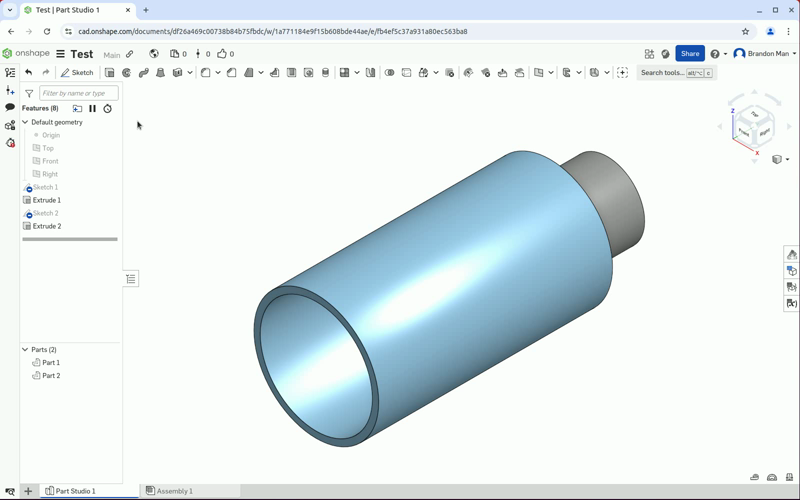
mouse_move(73, 189)
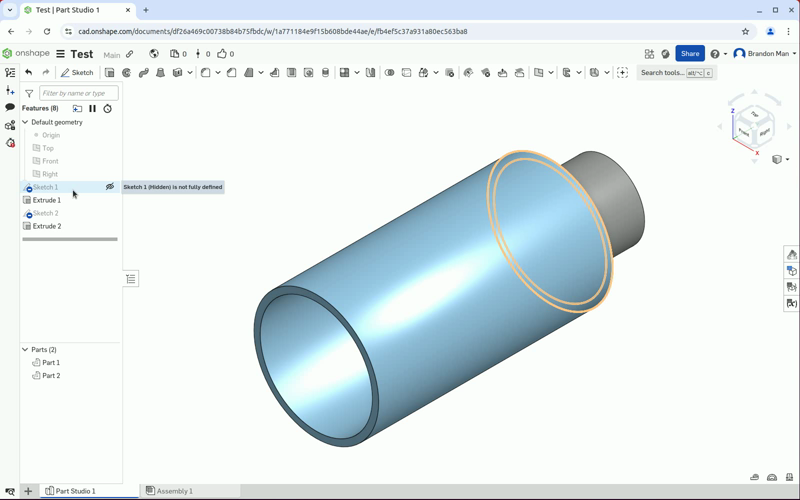
click(73, 189)